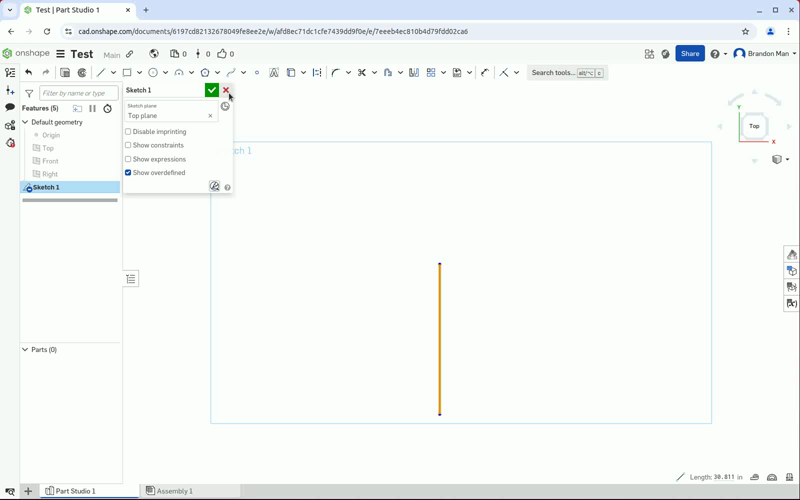
key(shift+h)
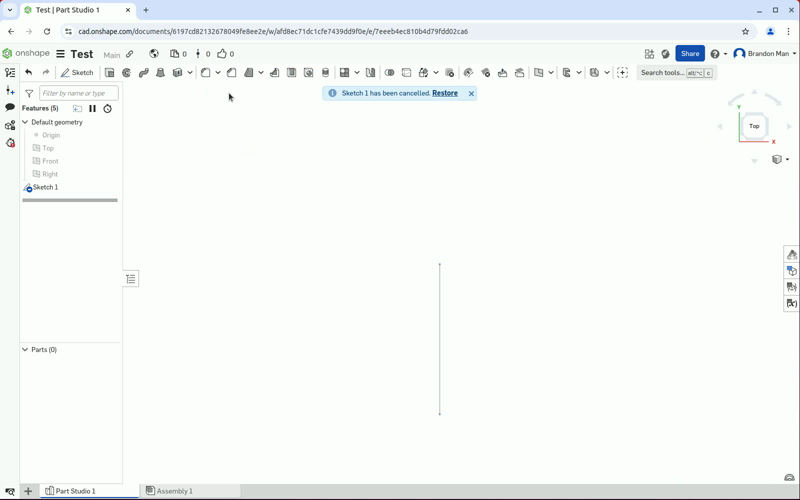
key(shift+s)
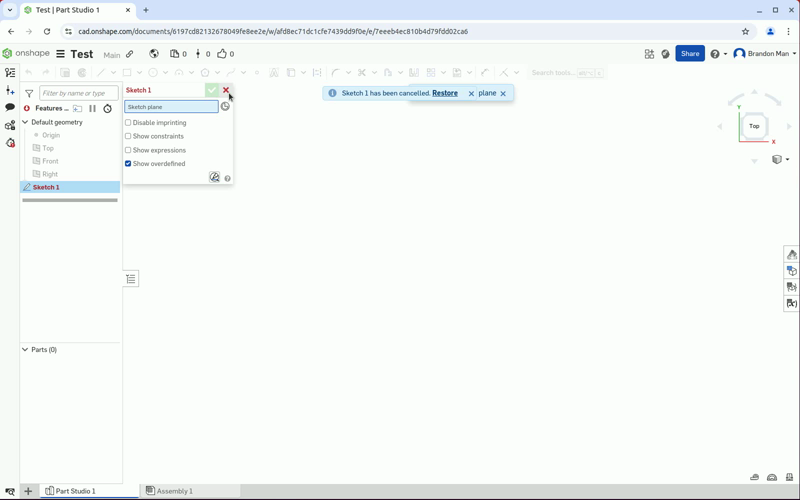
mouse_move(73, 150)
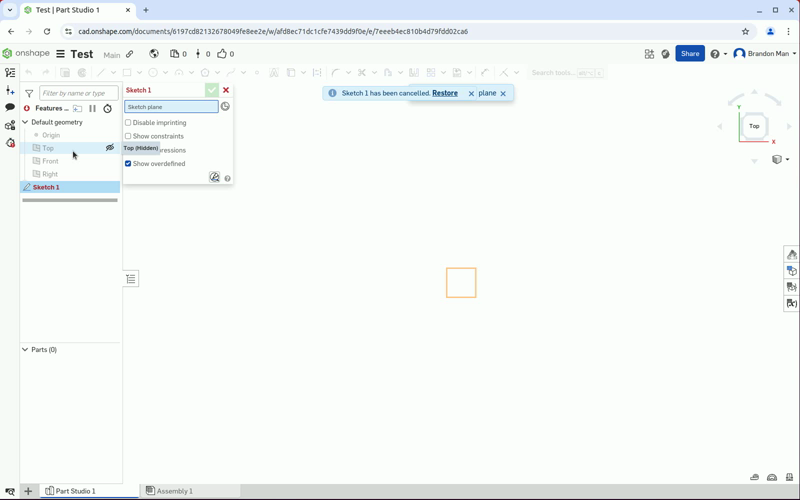
click(73, 150)
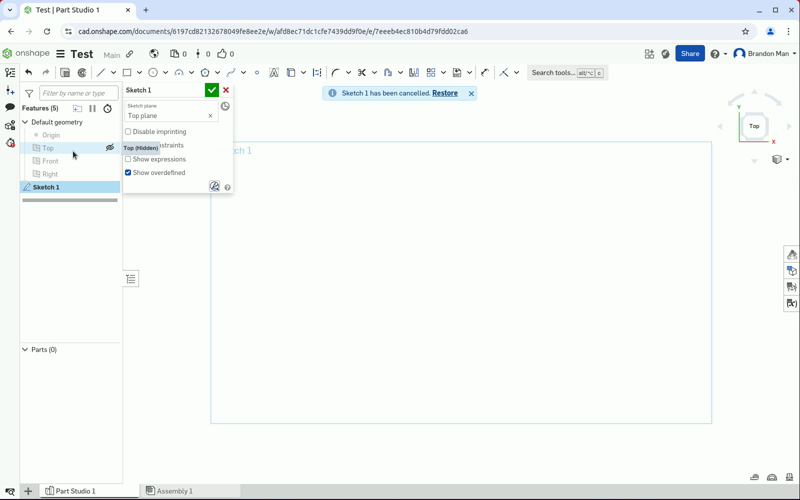
mouse_move(73, 352)
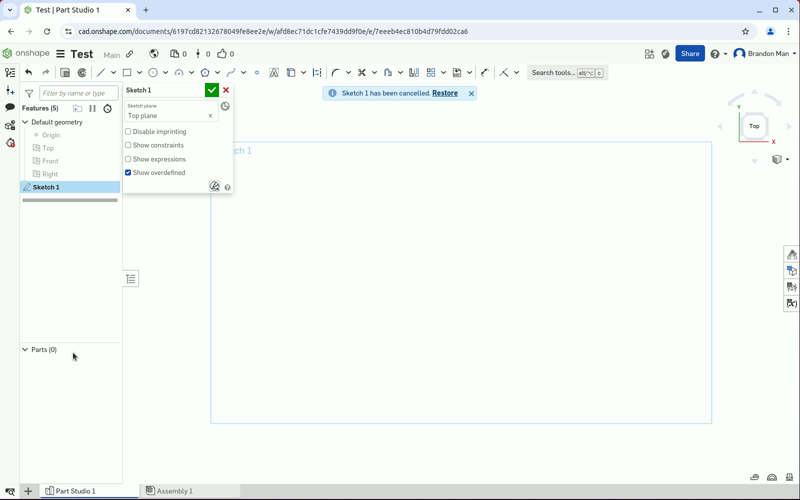
key(y)
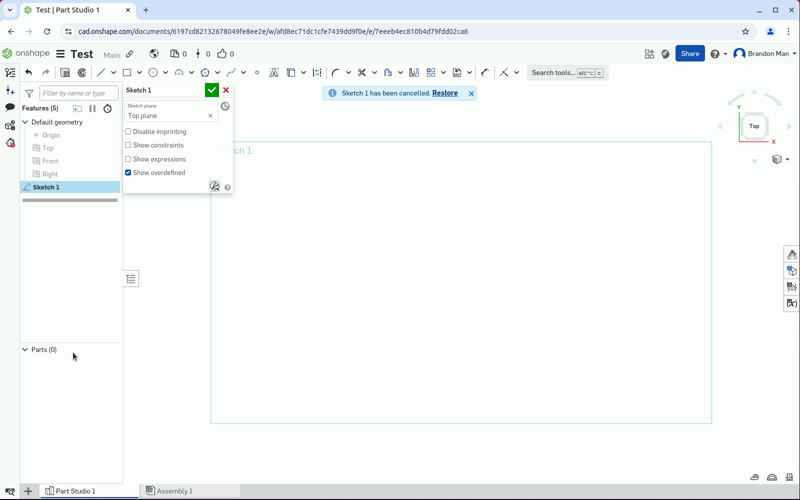
key(l)
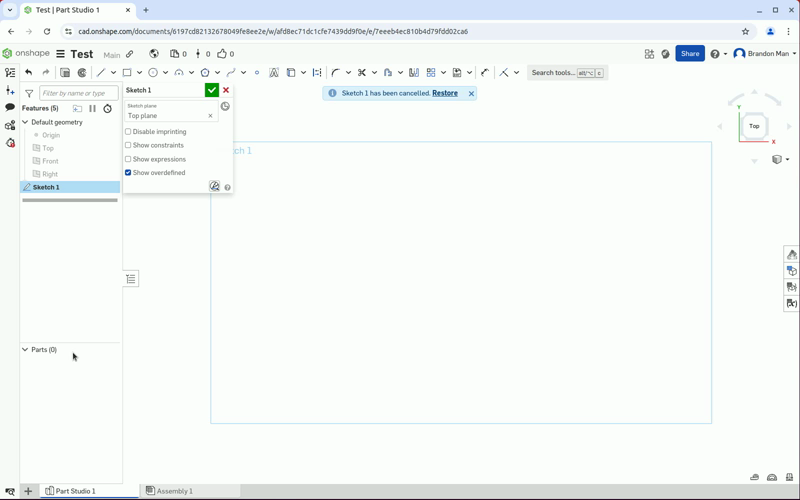
key_down(shift)
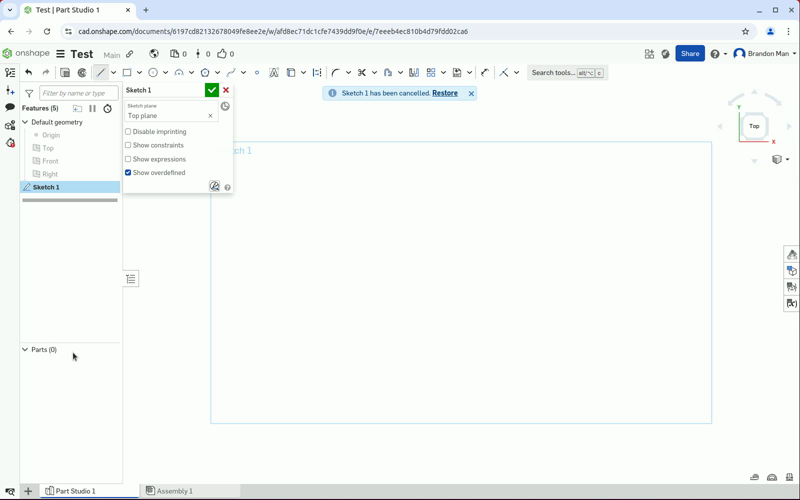
mouse_move(349, 282)
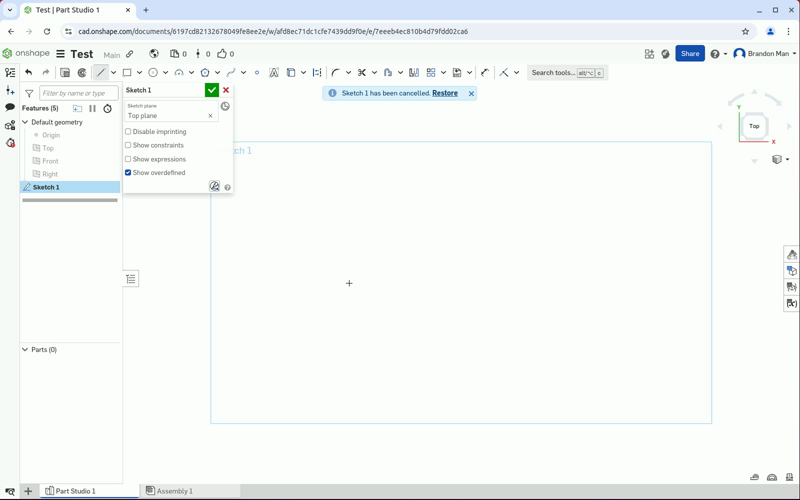
click(349, 282)
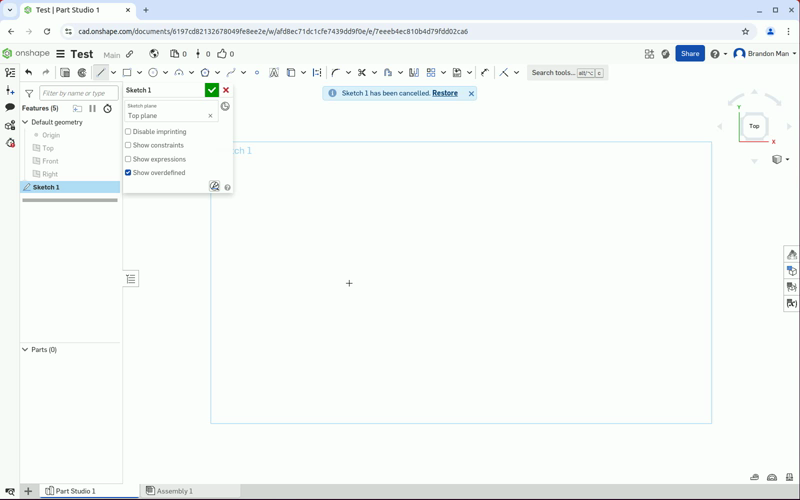
key_up(shift)
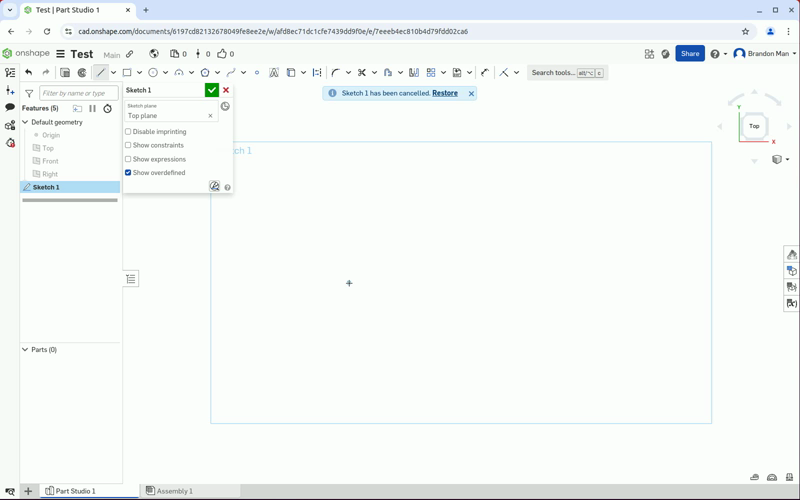
key_down(shift)
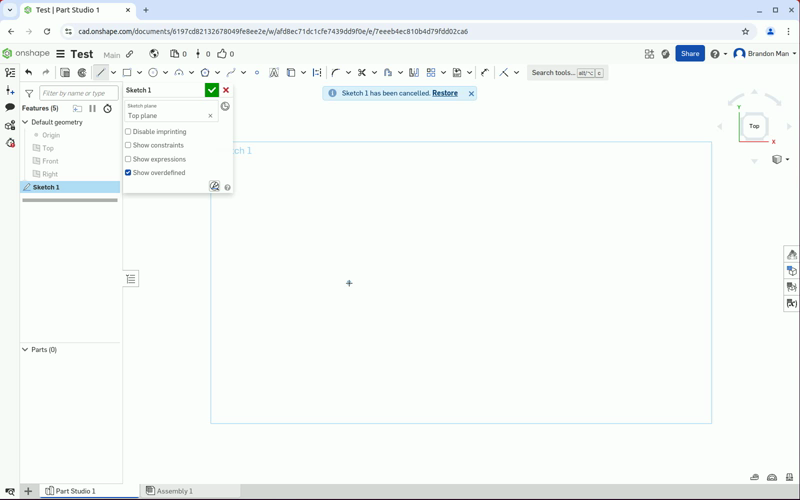
mouse_move(405, 378)
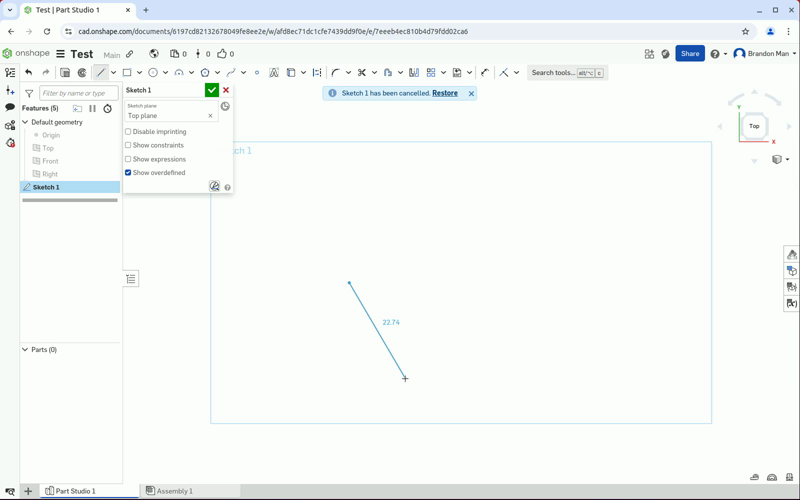
click(405, 378)
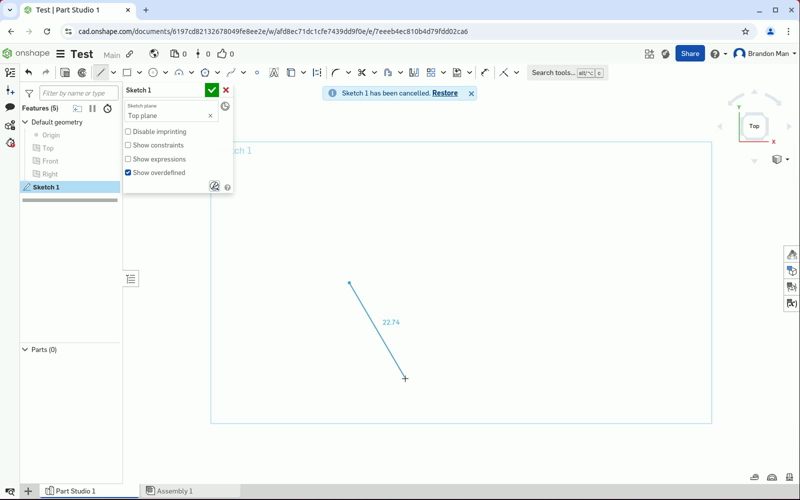
key_up(shift)
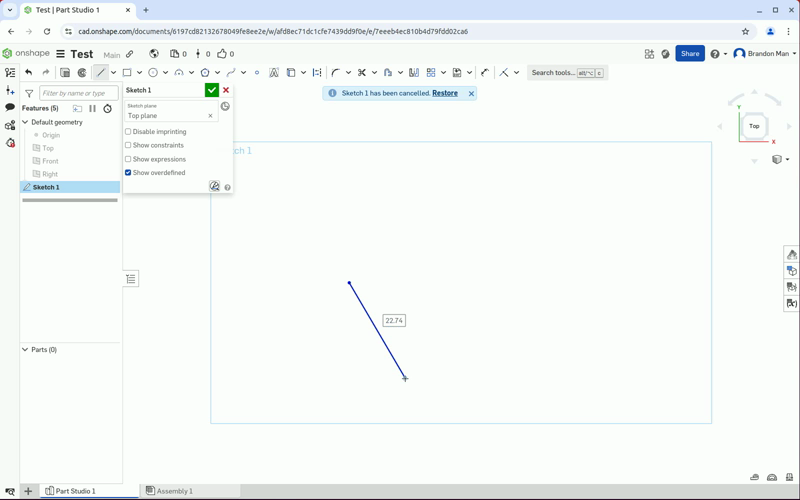
key_down(shift)
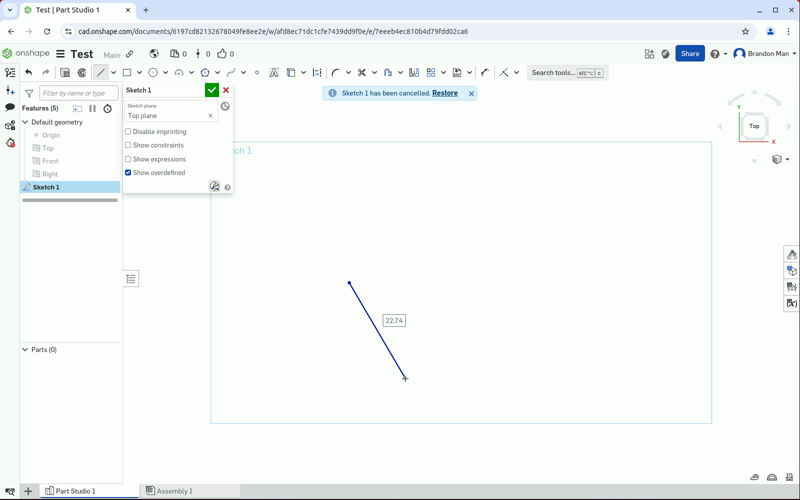
mouse_move(514, 378)
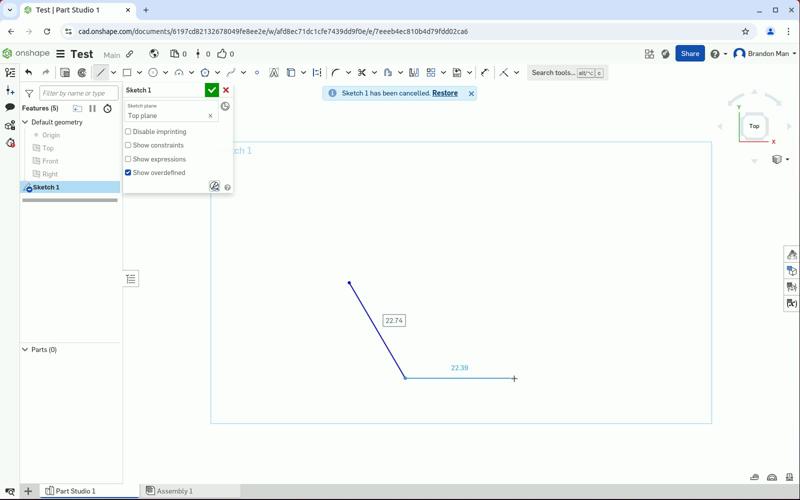
click(514, 378)
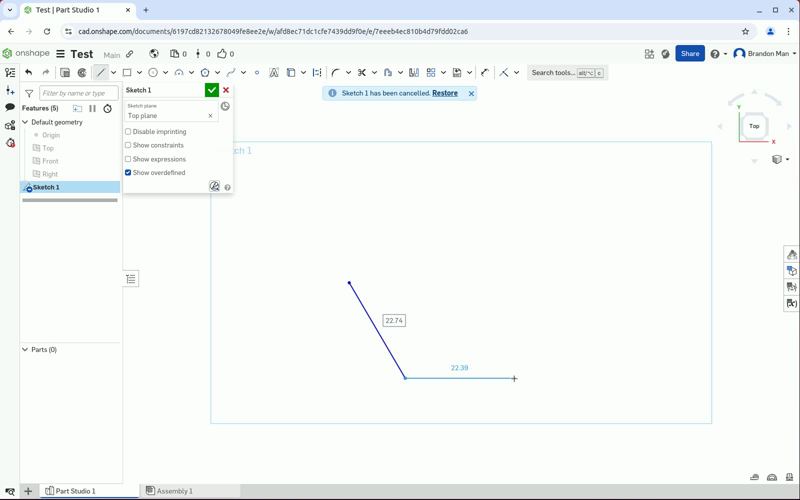
key_up(shift)
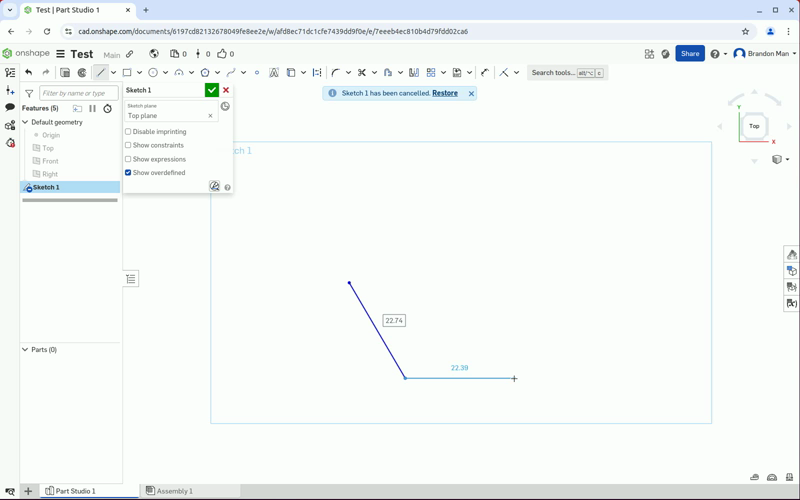
key_down(shift)
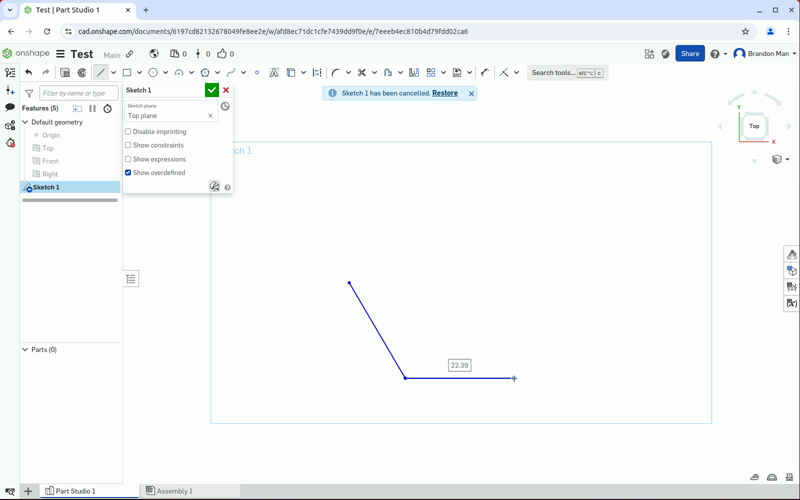
mouse_move(569, 282)
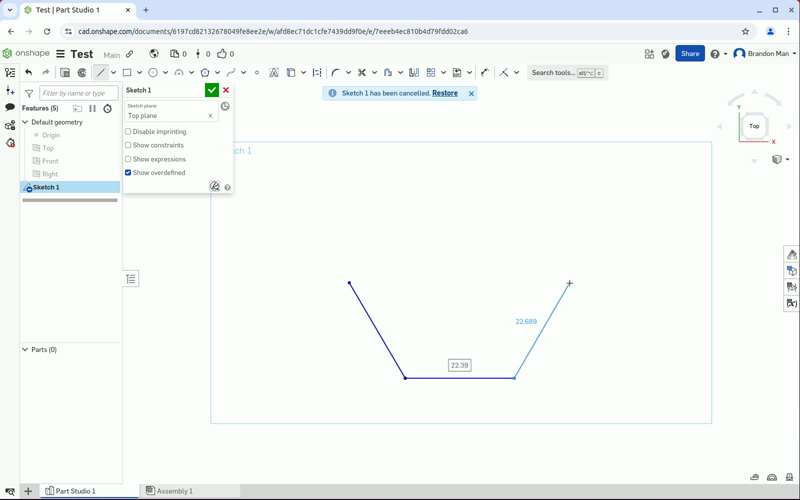
click(569, 282)
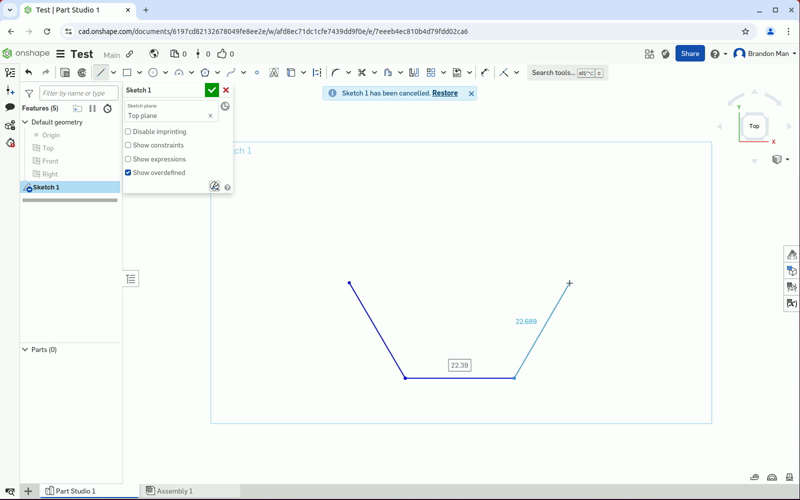
key_up(shift)
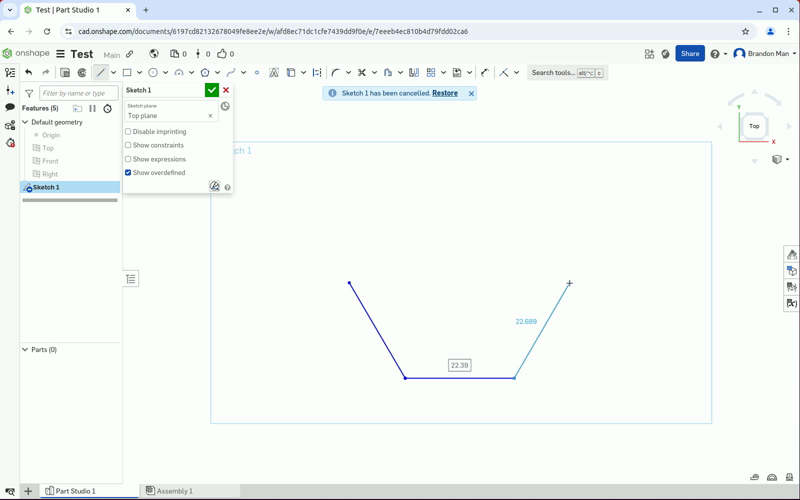
key_down(shift)
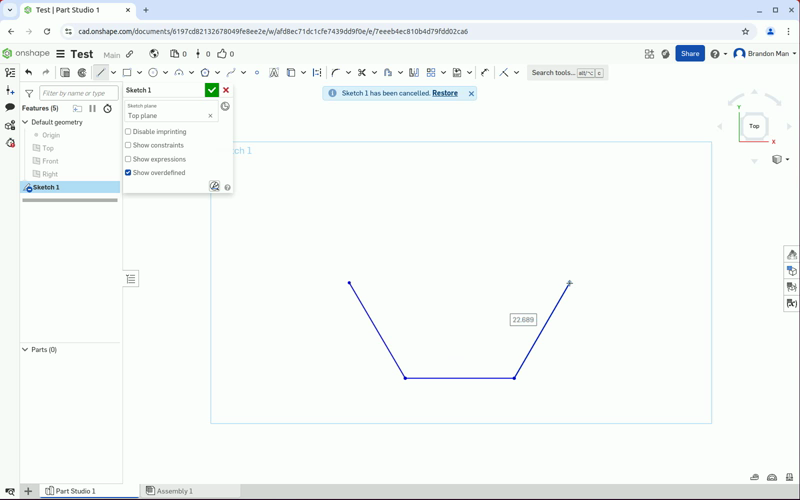
mouse_move(514, 187)
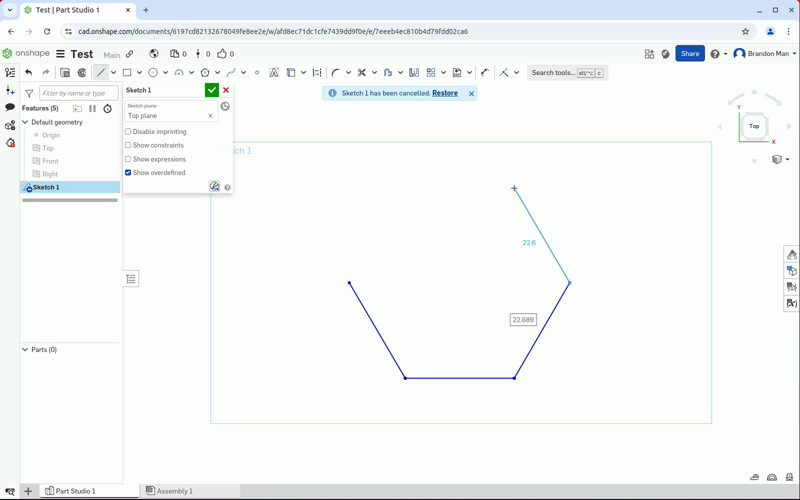
click(514, 187)
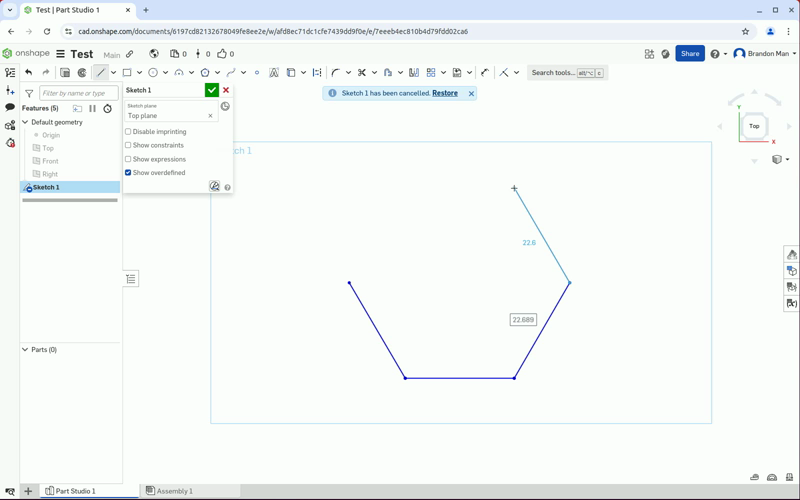
key_up(shift)
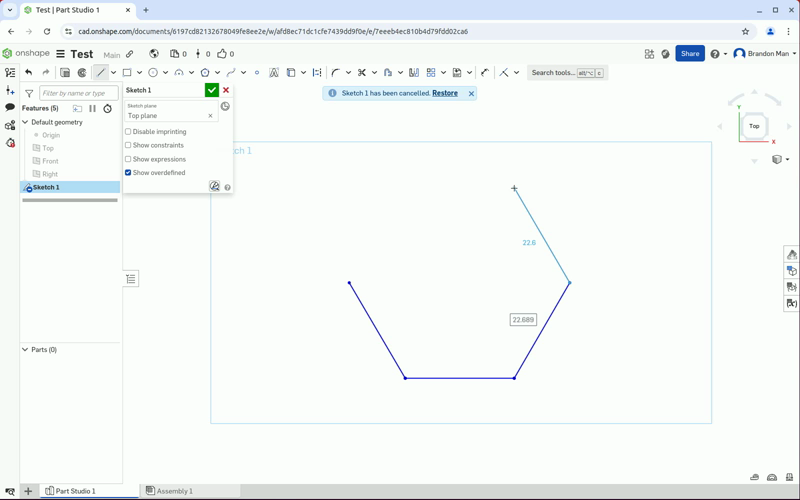
key_down(shift)
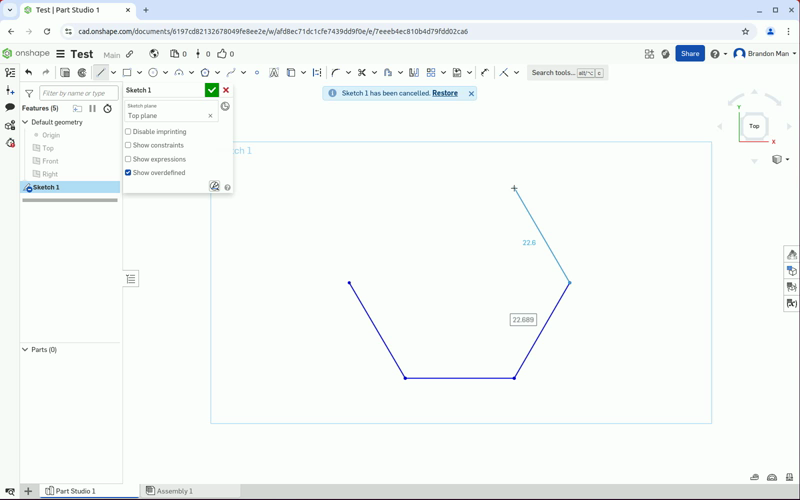
mouse_move(405, 187)
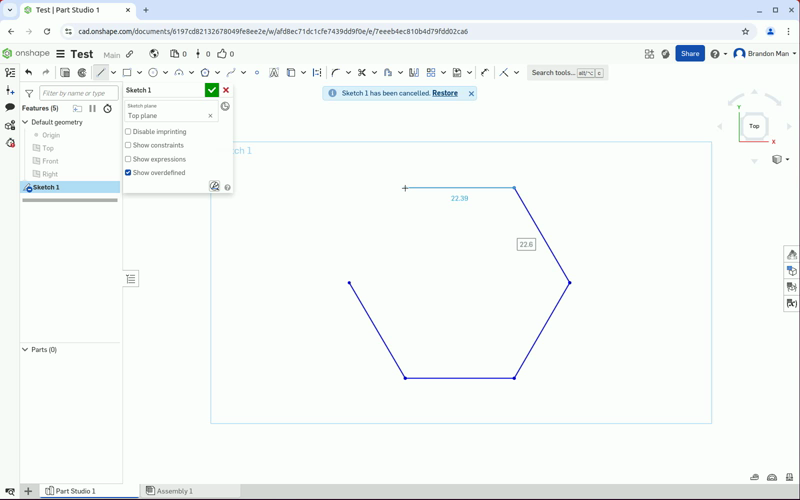
click(405, 187)
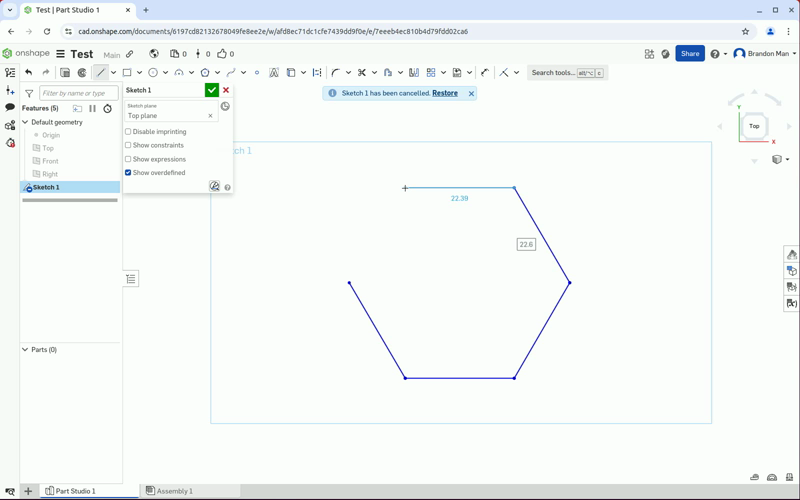
key_up(shift)
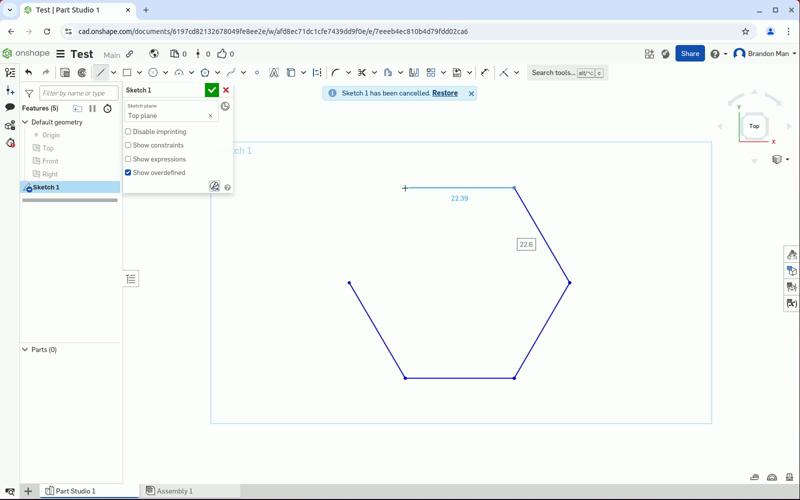
key_down(shift)
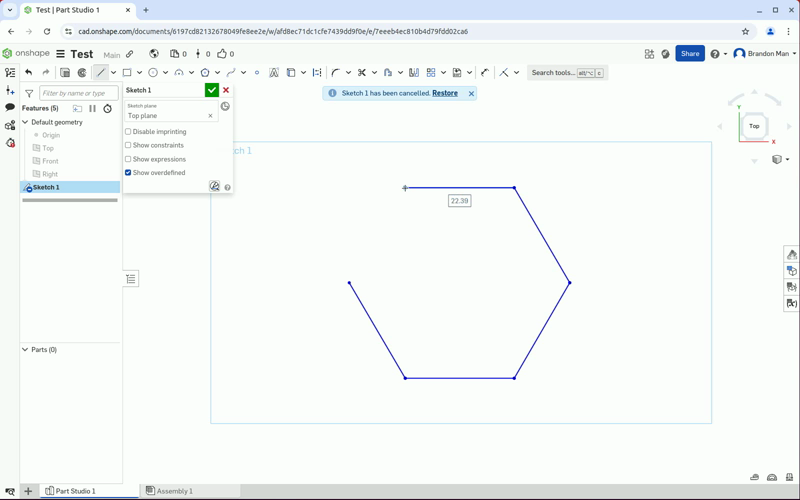
mouse_move(349, 282)
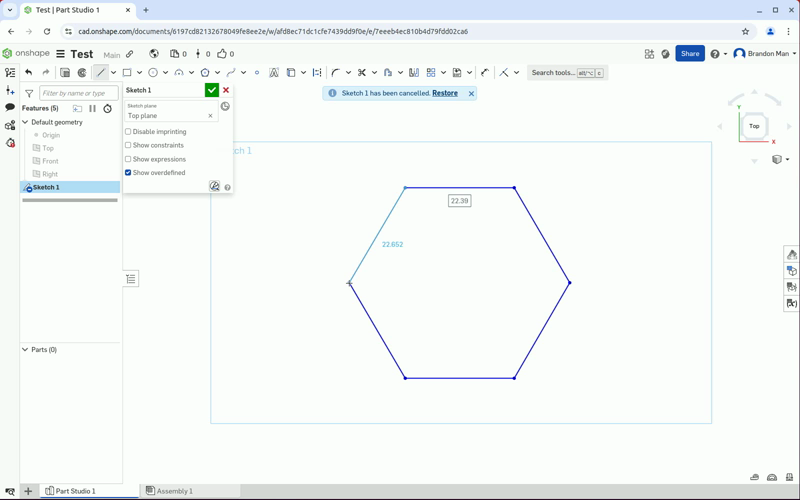
key_up(shift)
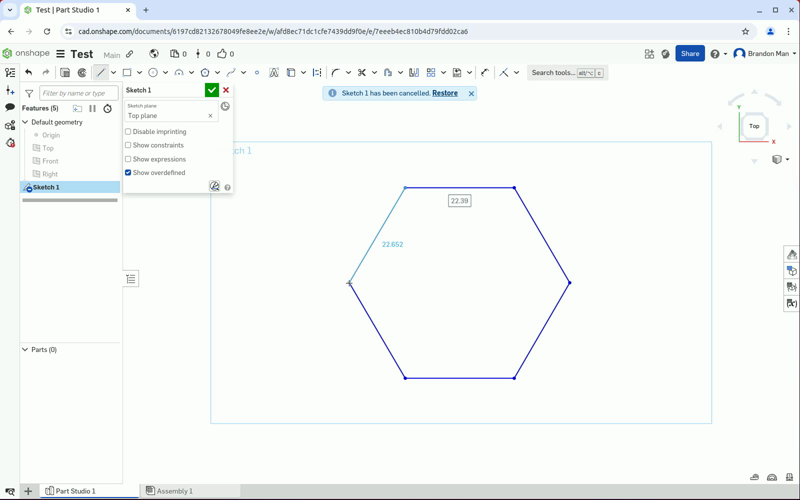
click(349, 282)
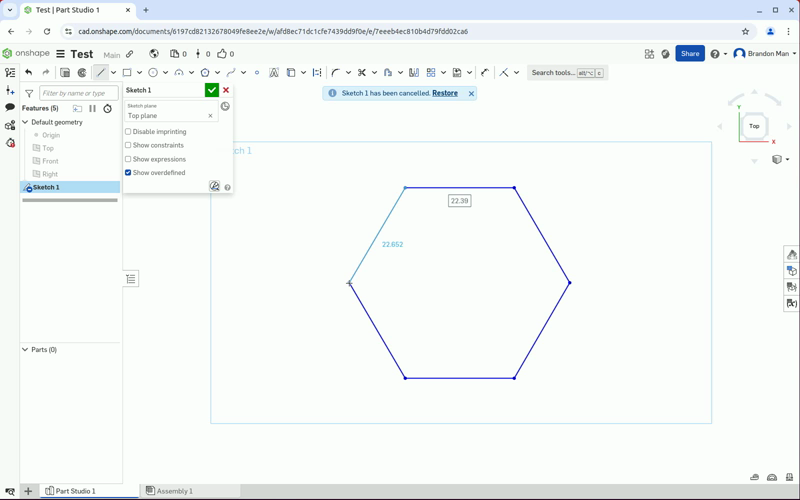
key(esc)
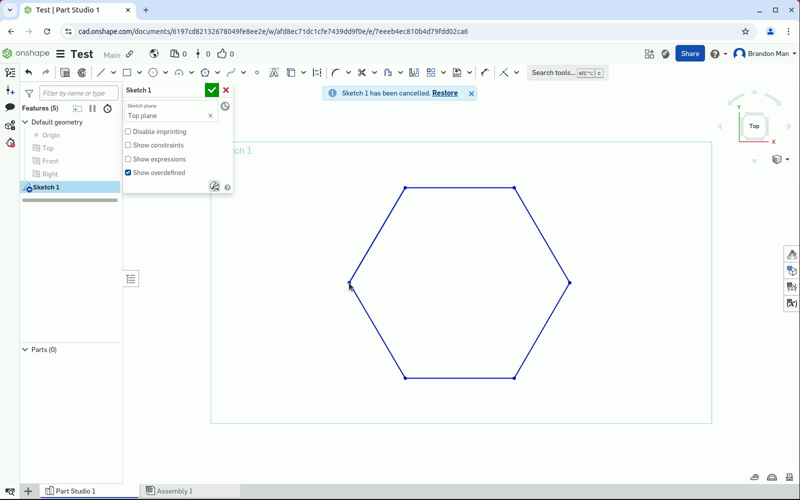
mouse_move(461, 347)
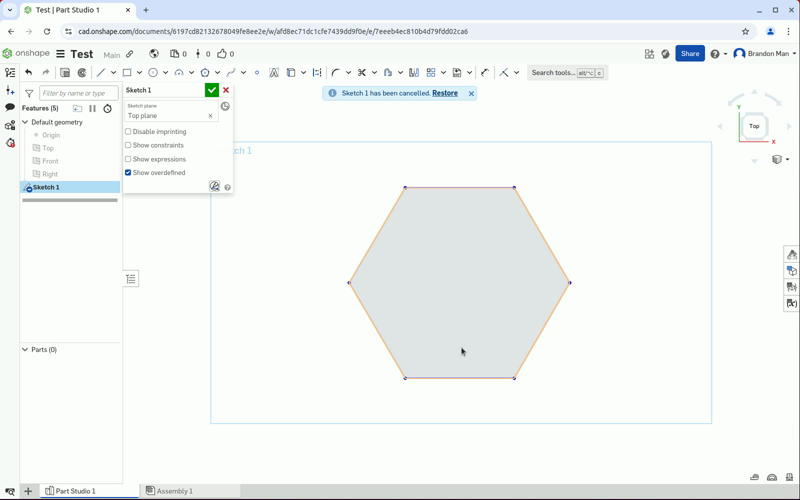
click(461, 347)
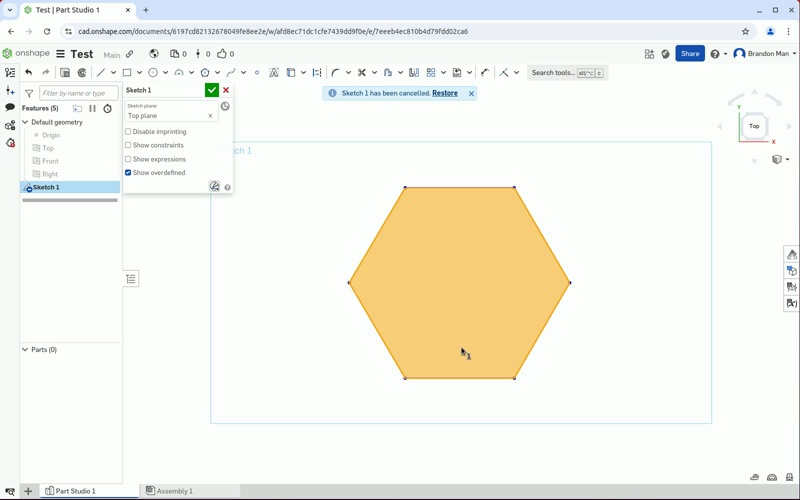
mouse_move(73, 352)
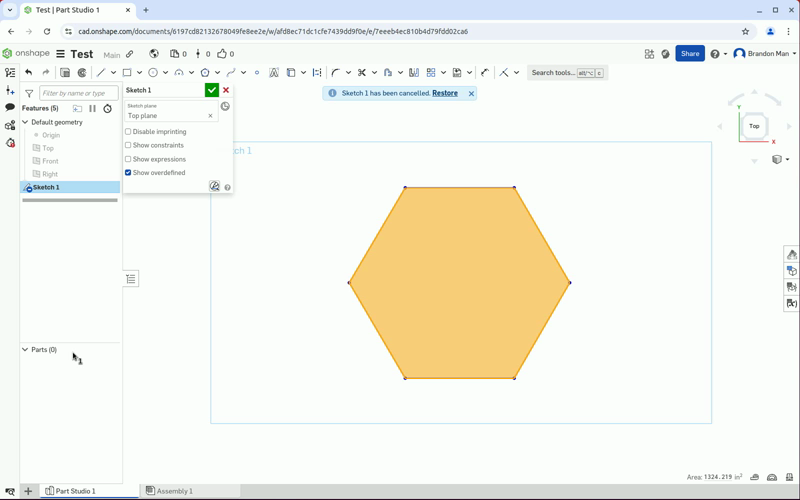
key(shift+y)
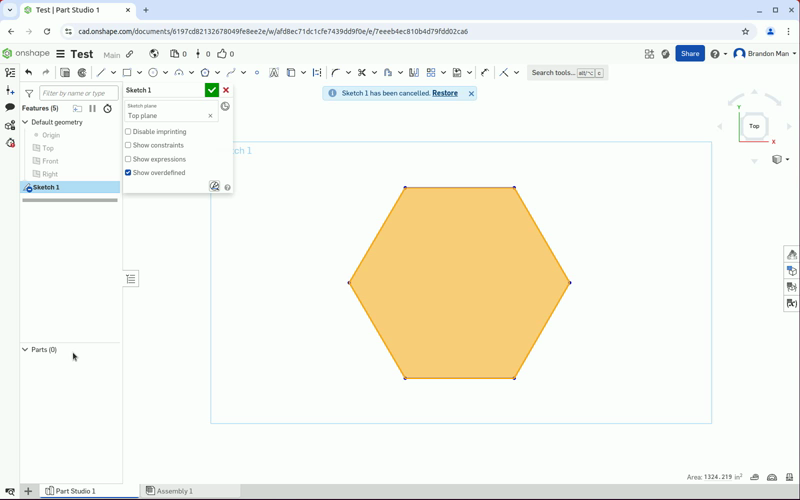
key(shift+e)
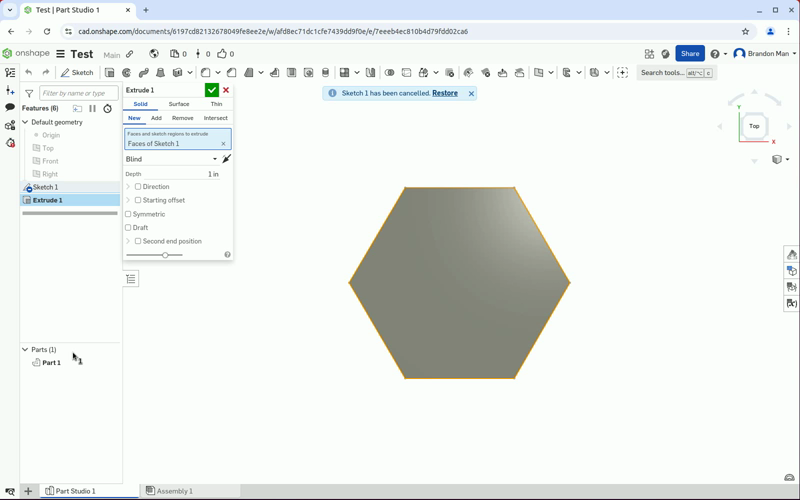
mouse_move(143, 106)
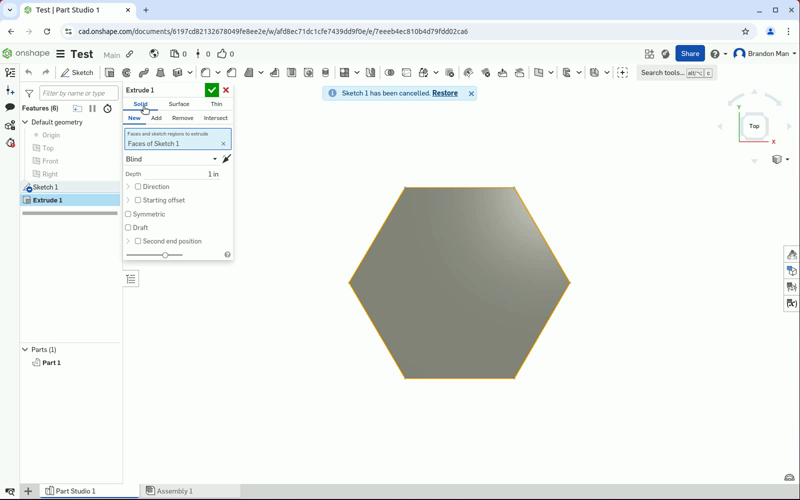
click(143, 106)
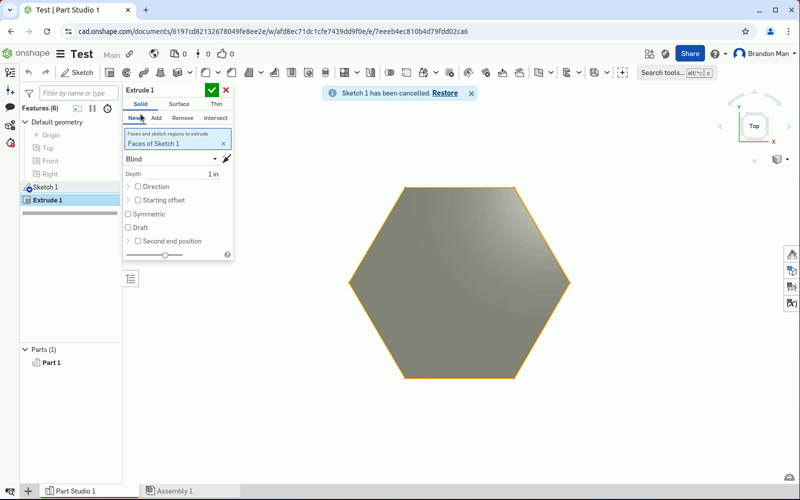
mouse_move(137, 120)
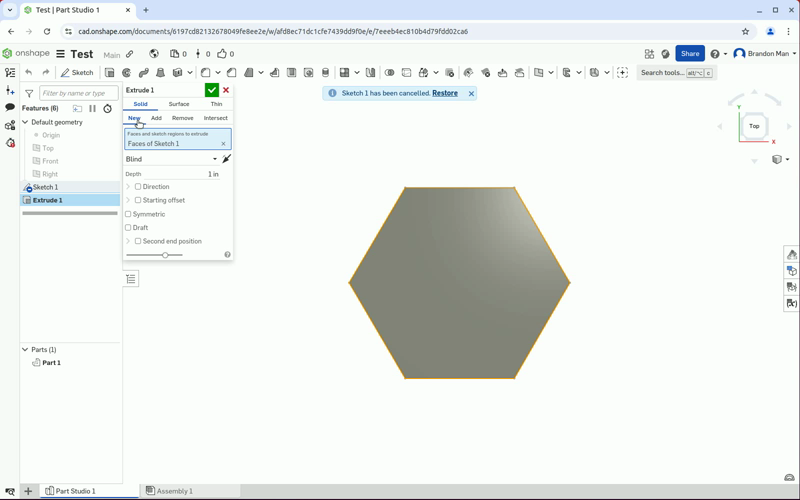
click(137, 120)
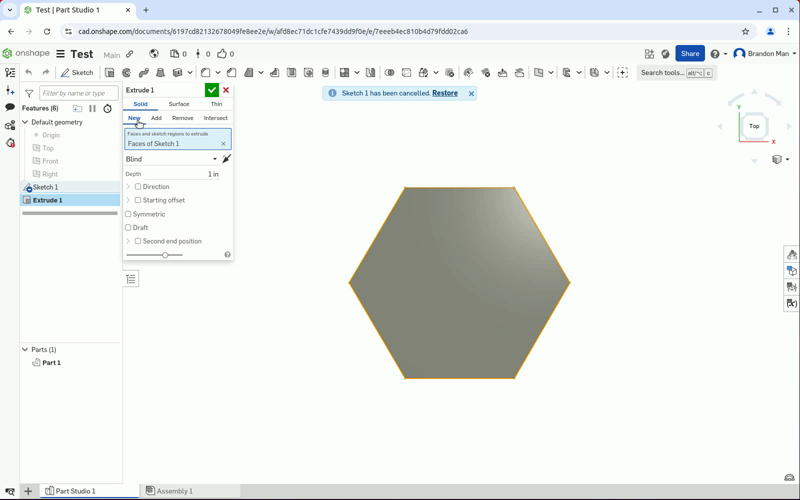
key(tab, 4)
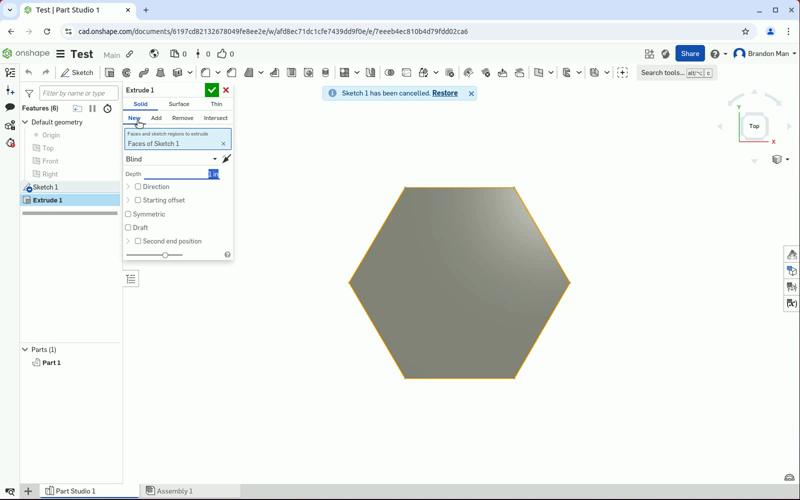
text(15.405)
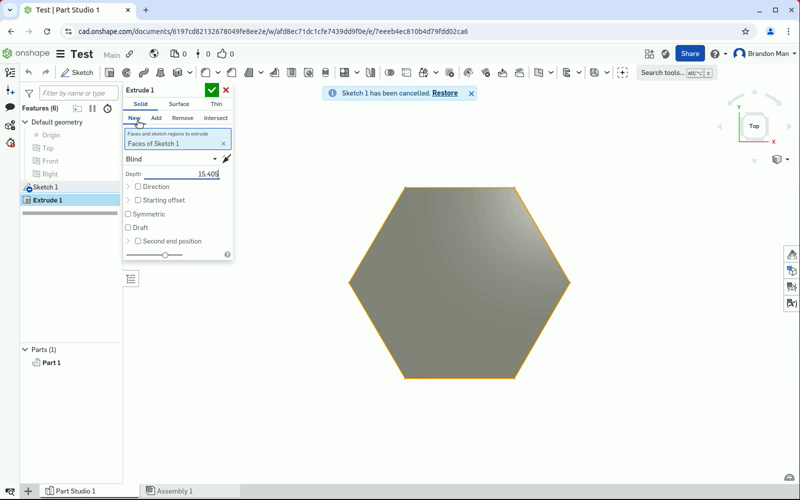
key(enter)
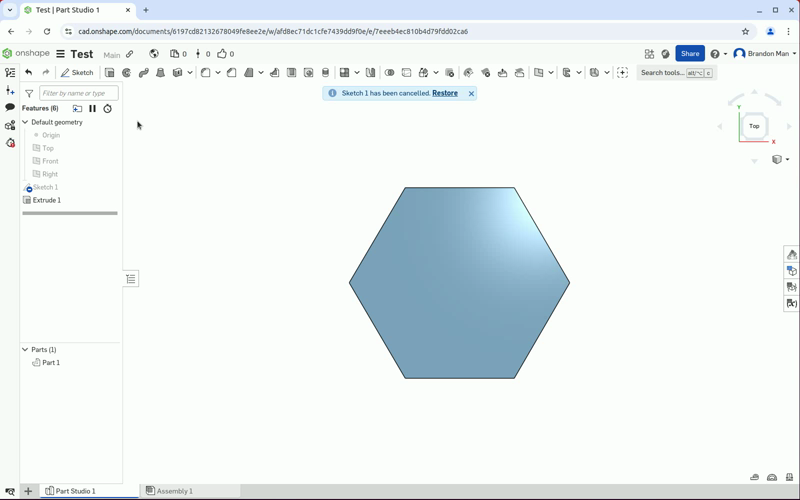
key(shift+h)
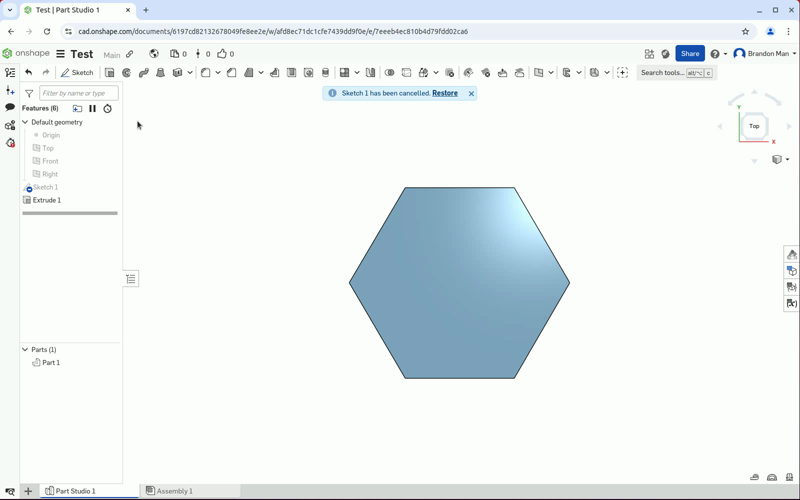
key(shift+h)
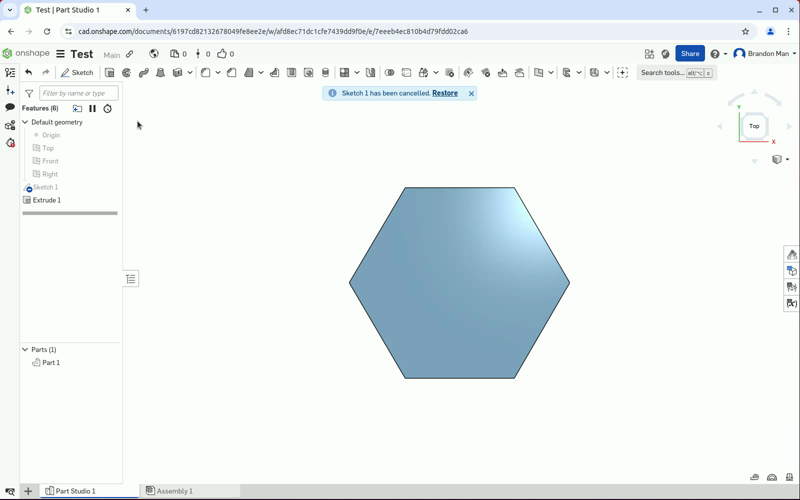
mouse_move(73, 189)
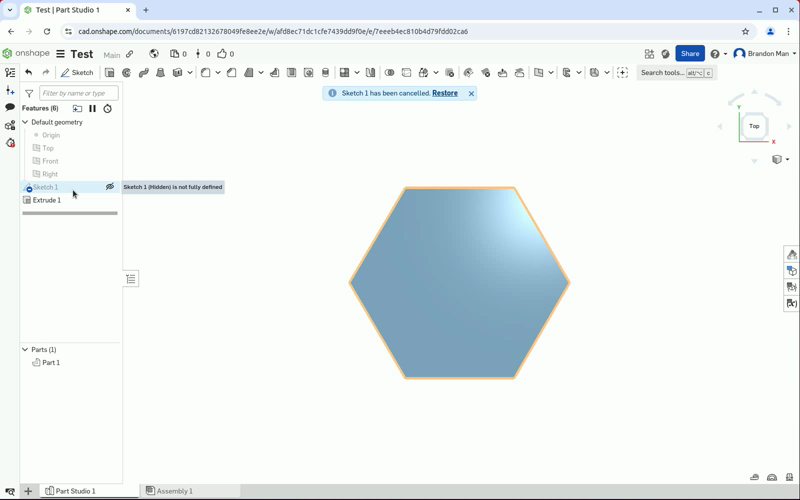
click(73, 189)
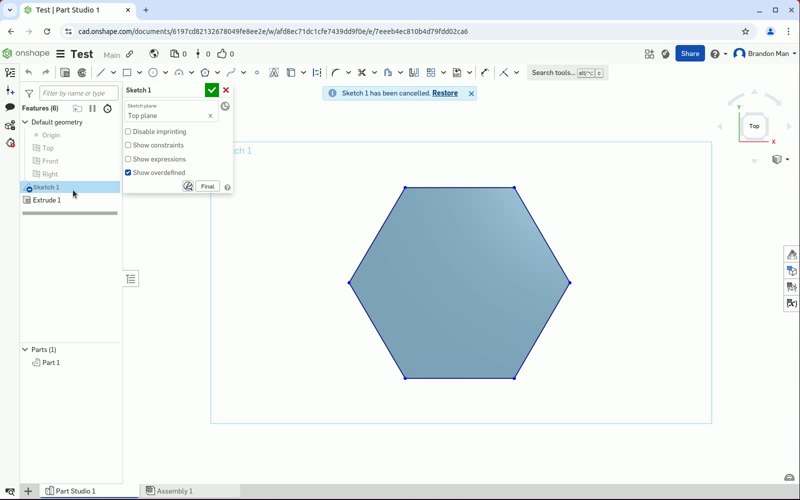
mouse_move(229, 92)
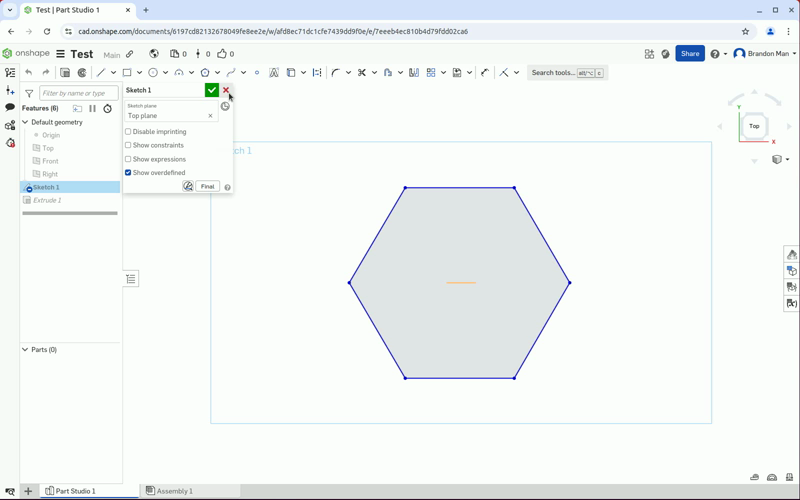
click(229, 92)
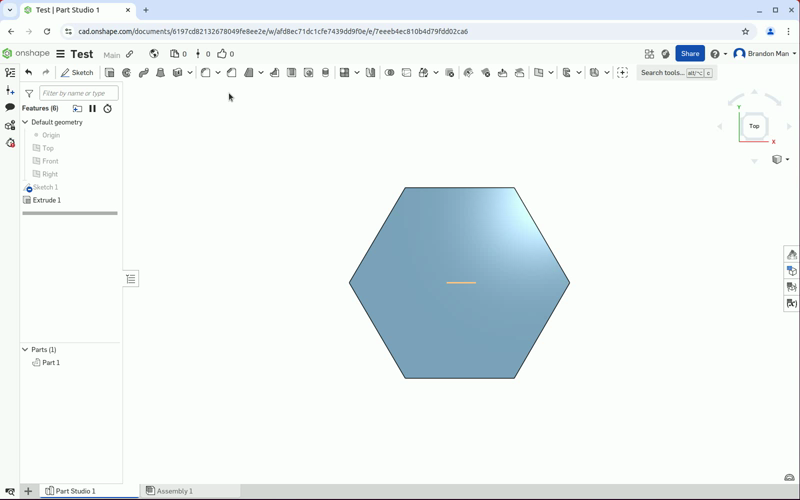
mouse_move(541, 75)
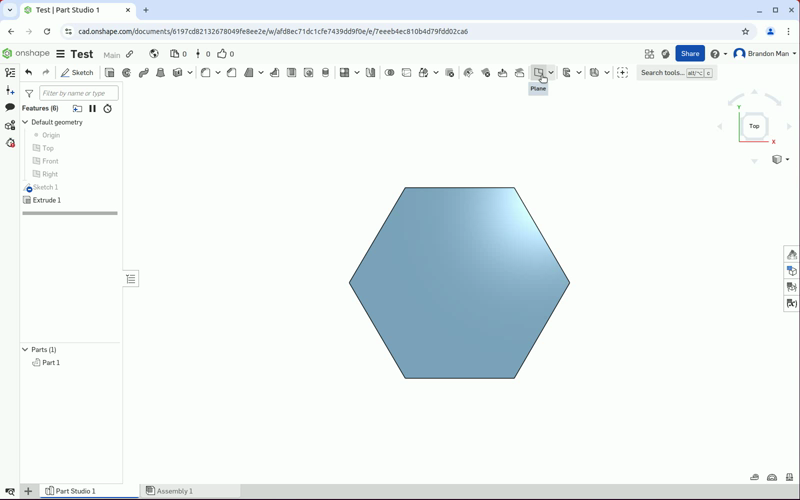
click(541, 75)
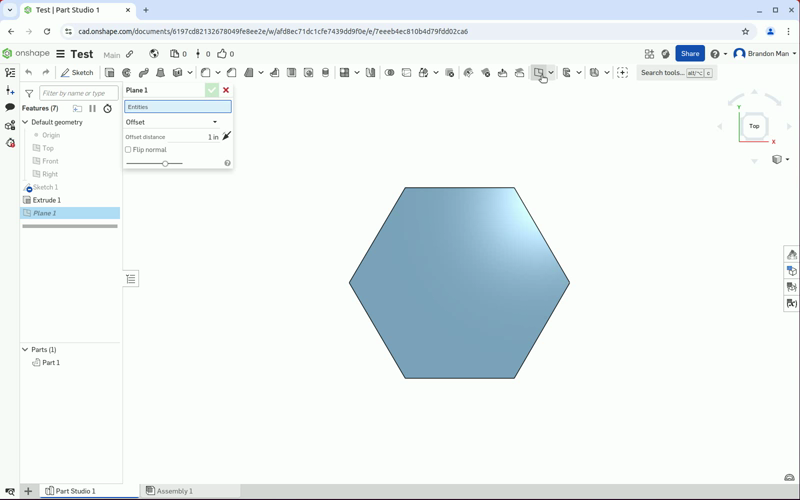
mouse_move(73, 150)
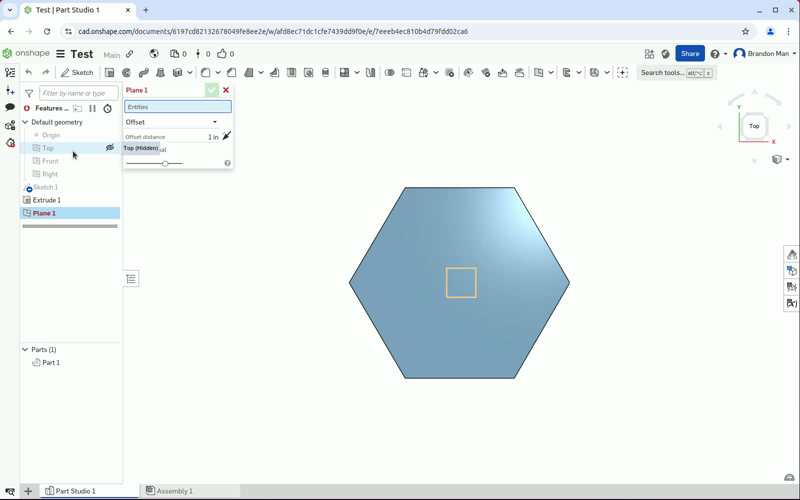
click(73, 150)
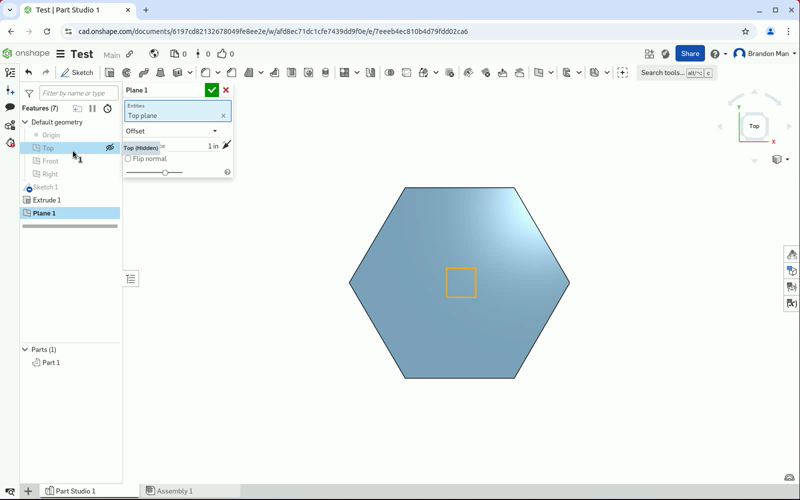
key(tab, 2)
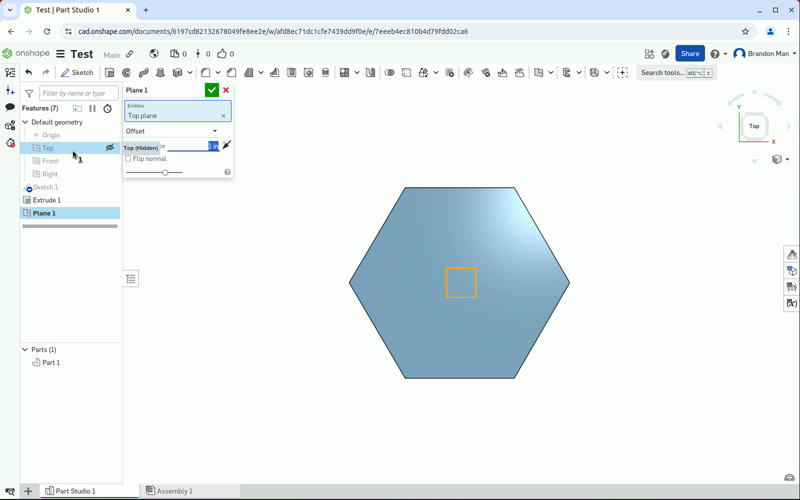
text(15.405)
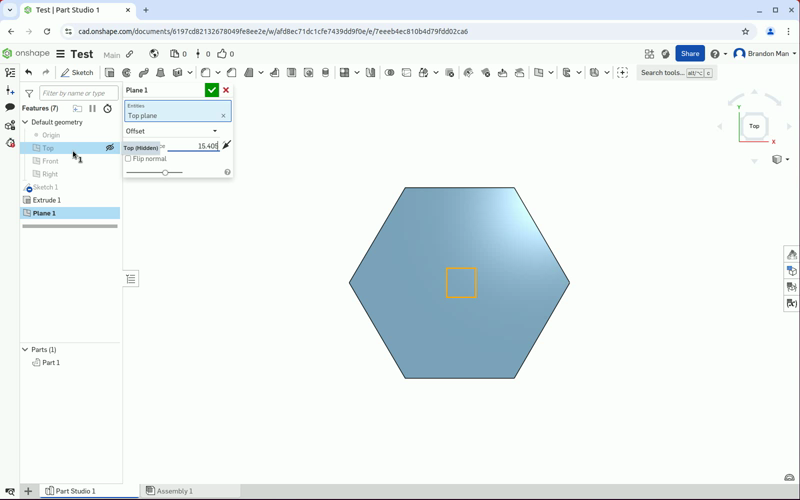
key(enter, 2)
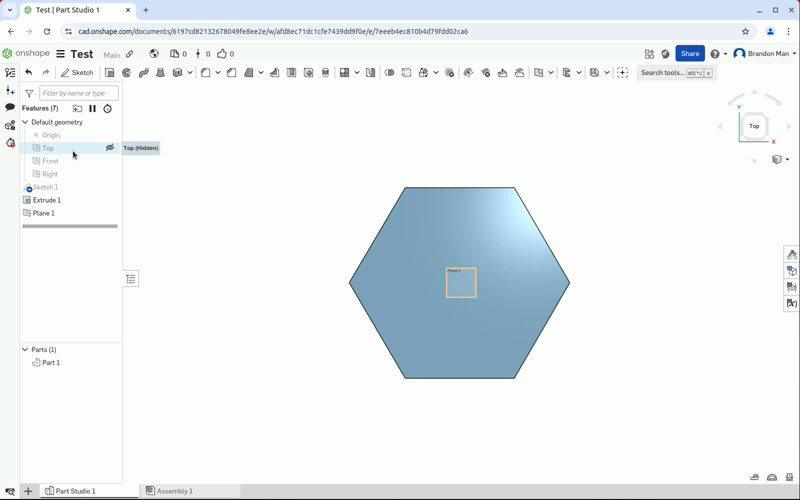
key(shift+s)
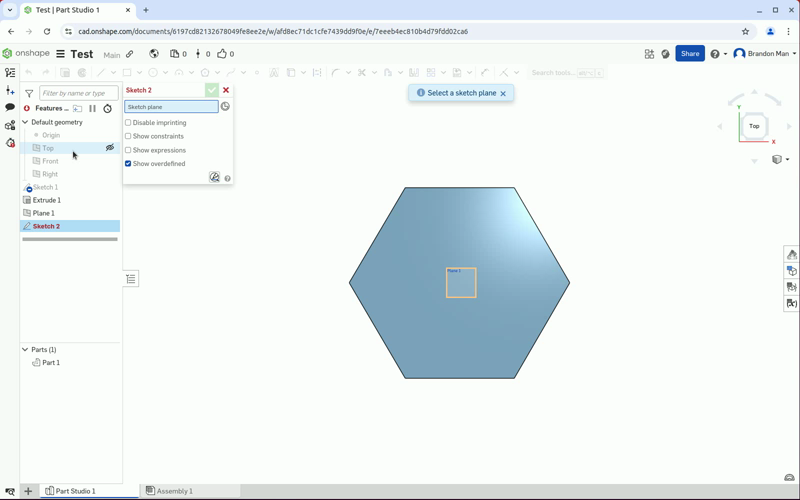
mouse_move(73, 215)
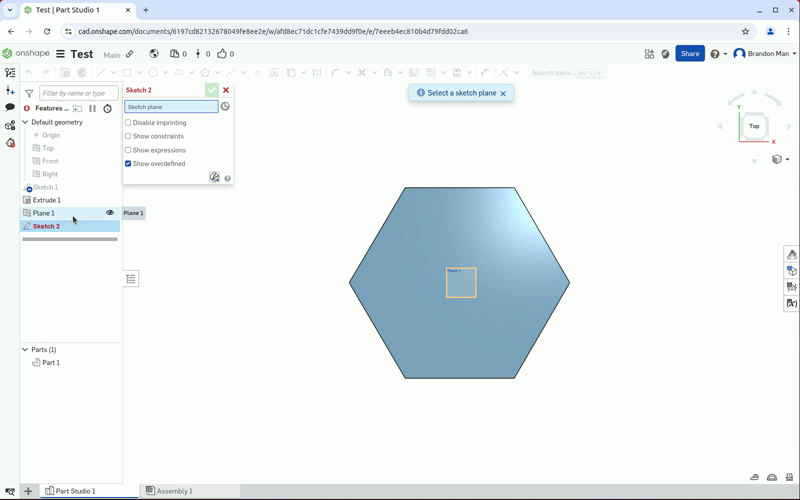
click(73, 215)
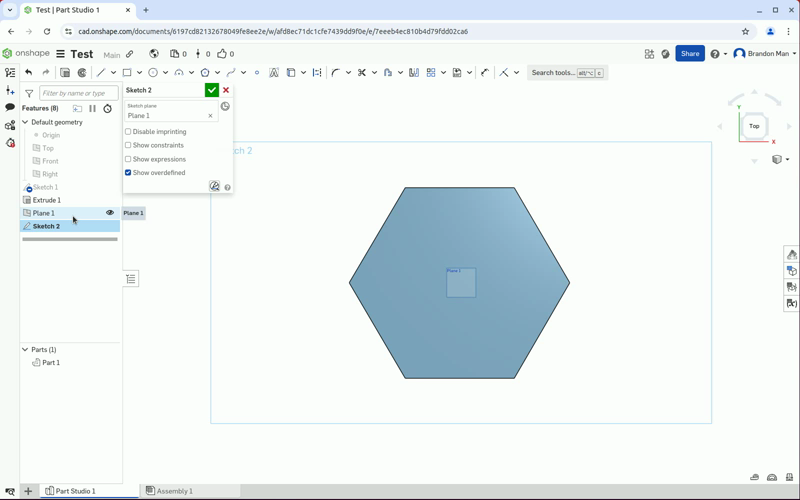
mouse_move(73, 352)
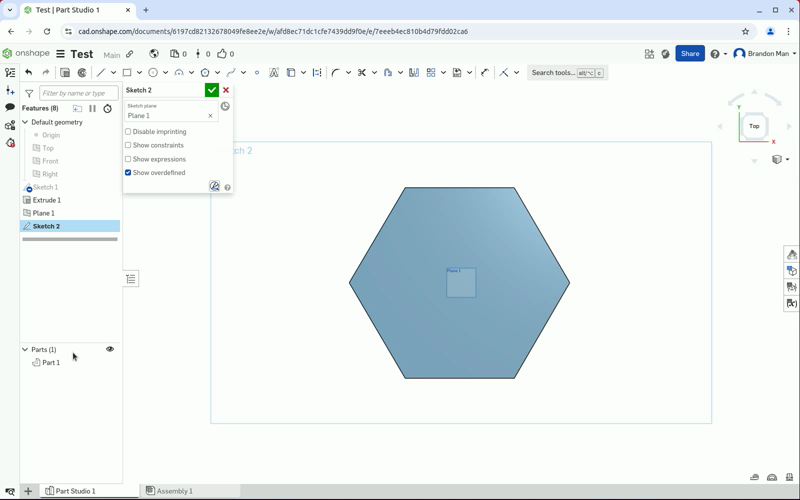
key(y)
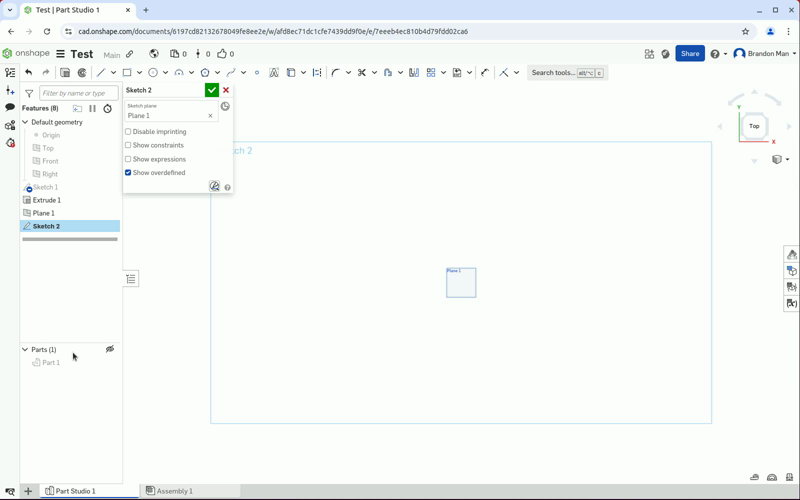
key(c)
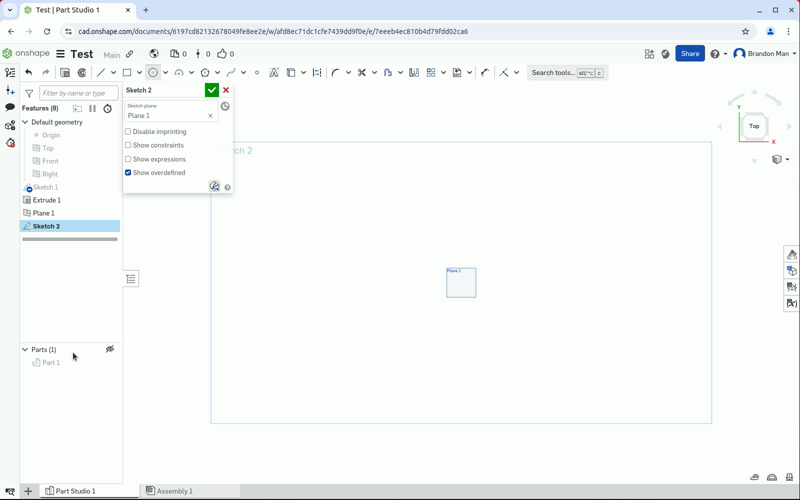
key_down(shift)
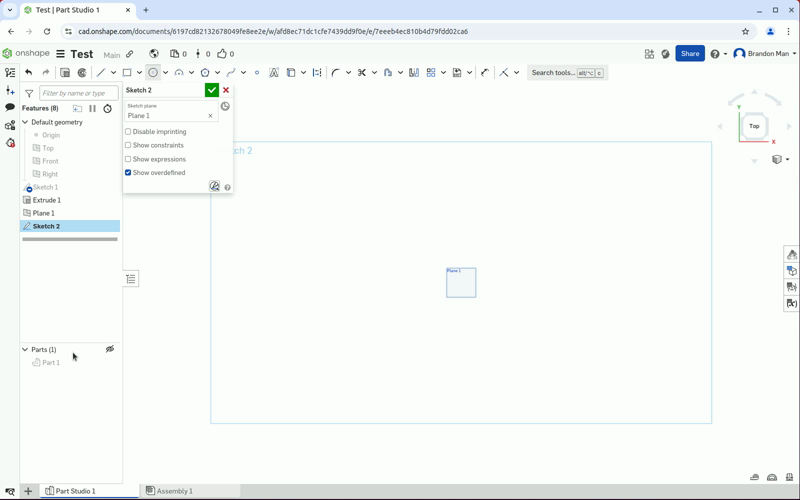
mouse_move(461, 282)
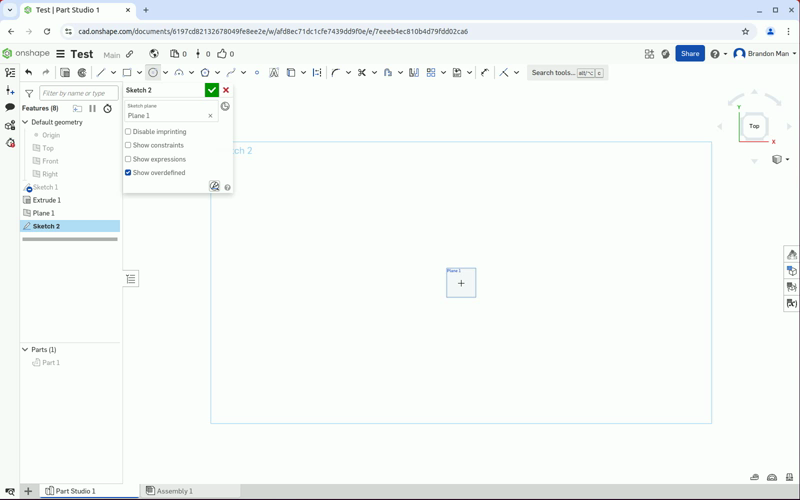
click(461, 282)
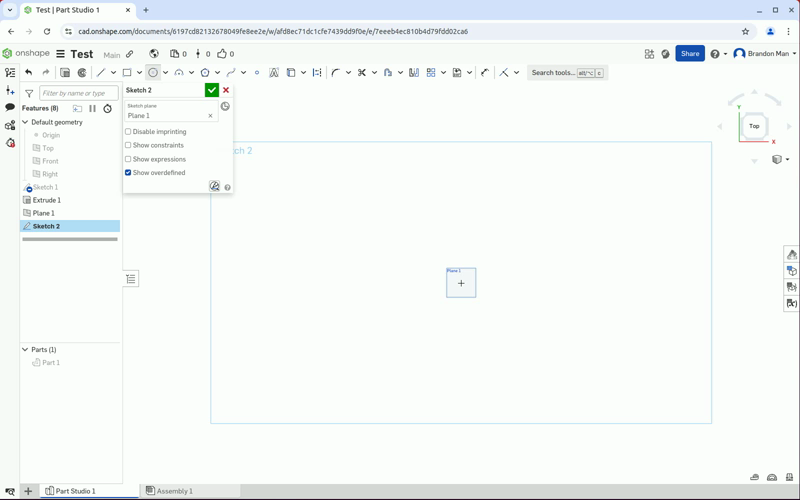
key_up(shift)
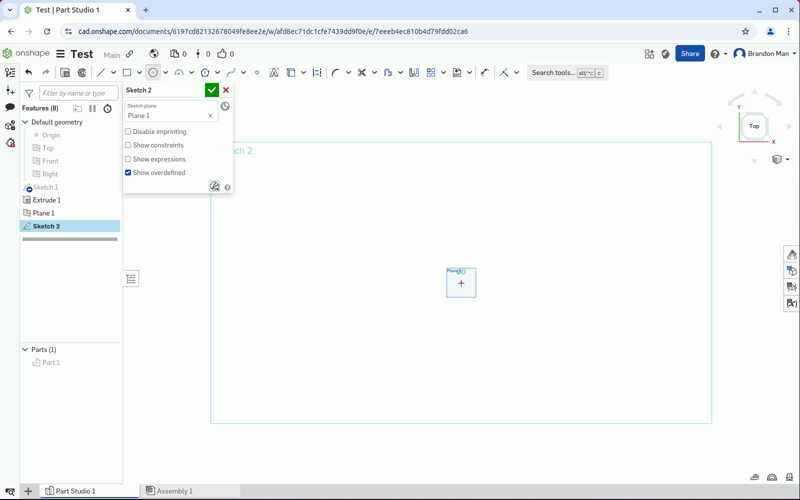
mouse_move(552, 282)
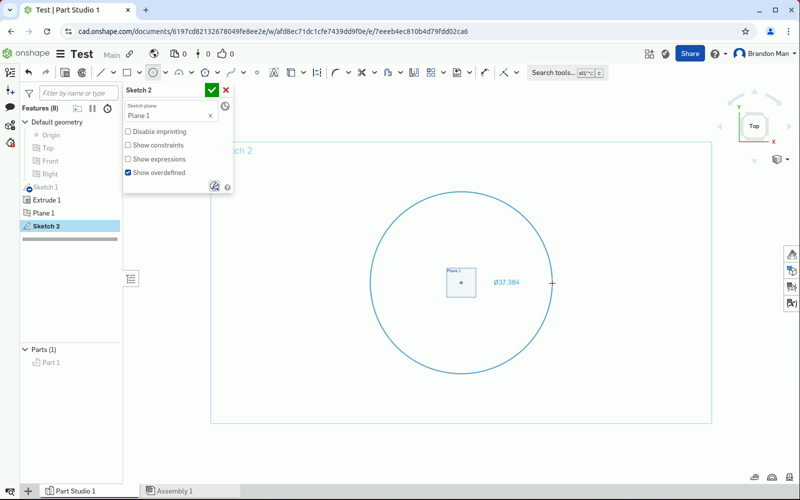
click(552, 282)
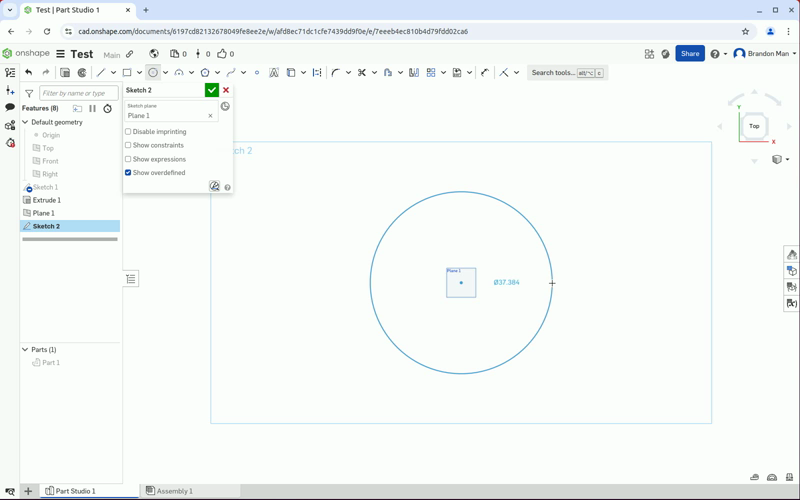
key(esc)
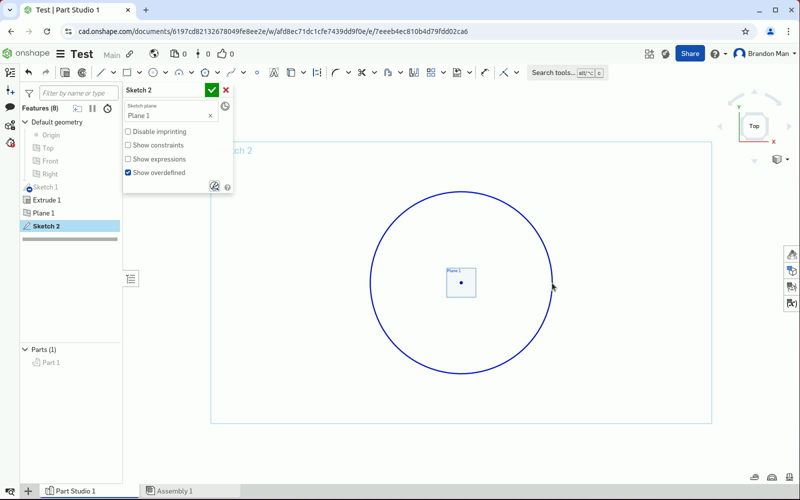
mouse_move(520, 284)
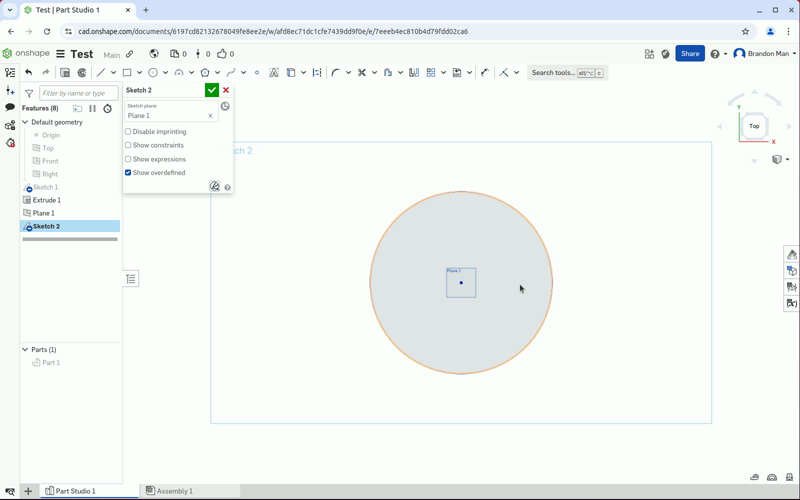
click(520, 284)
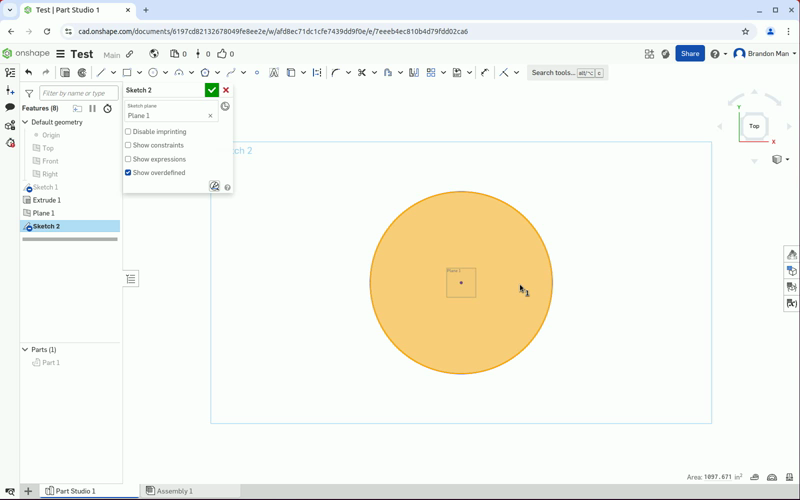
mouse_move(73, 352)
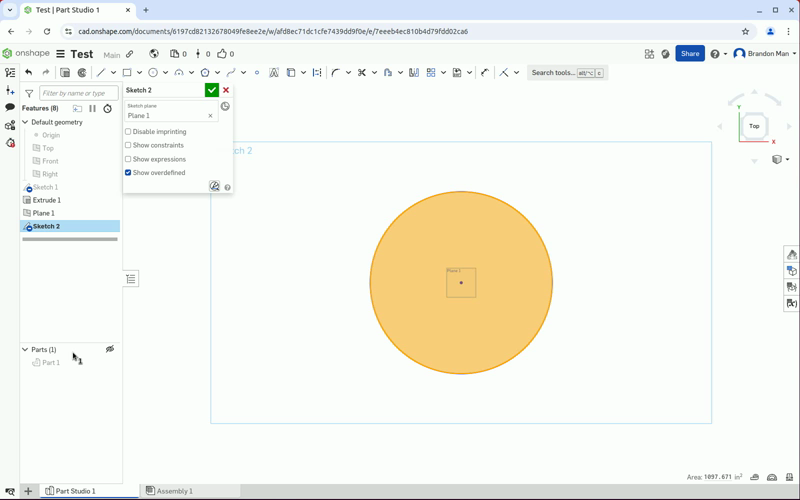
key(shift+y)
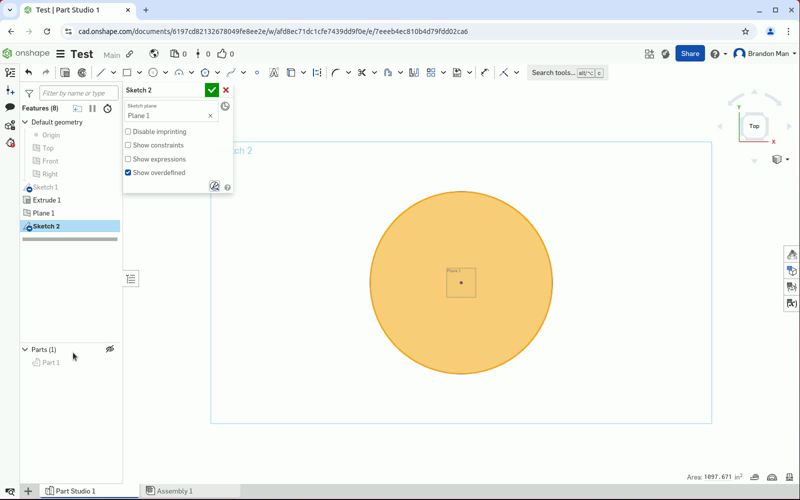
key(shift+e)
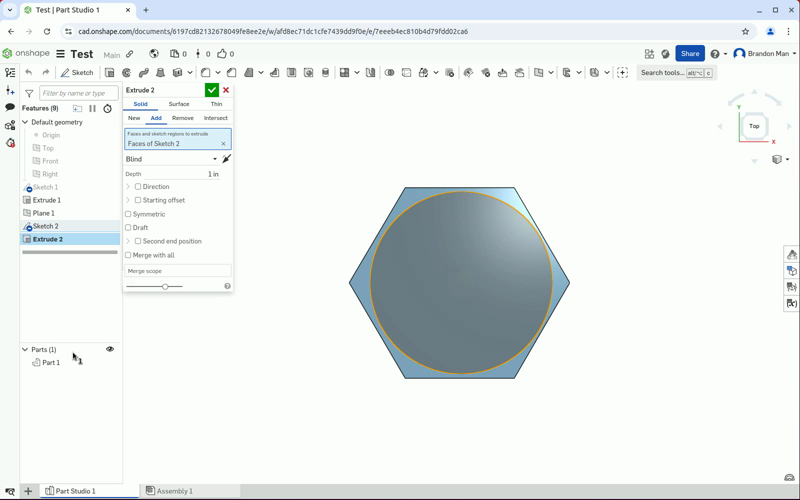
mouse_move(143, 106)
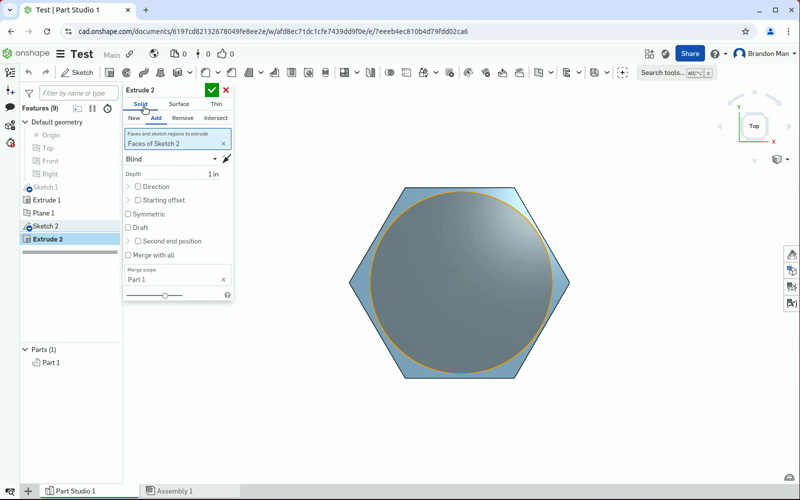
click(143, 106)
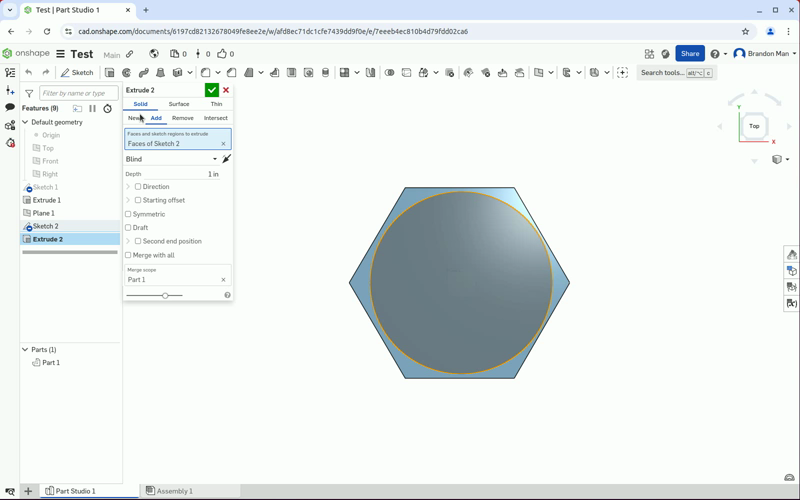
mouse_move(137, 120)
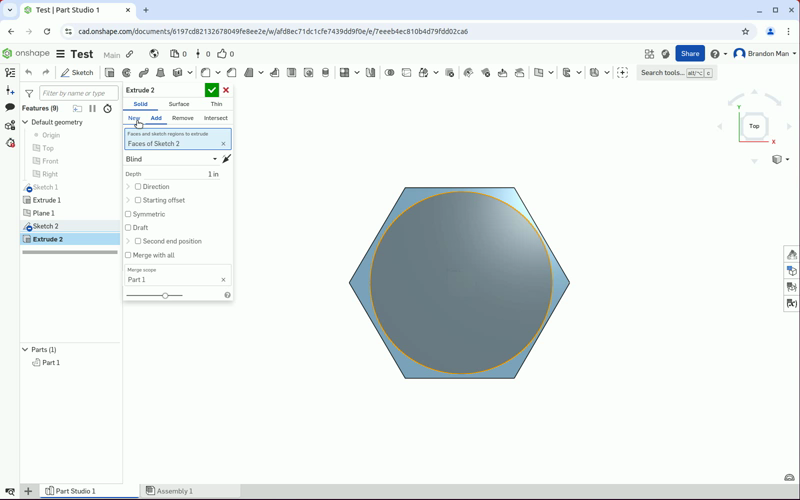
click(137, 120)
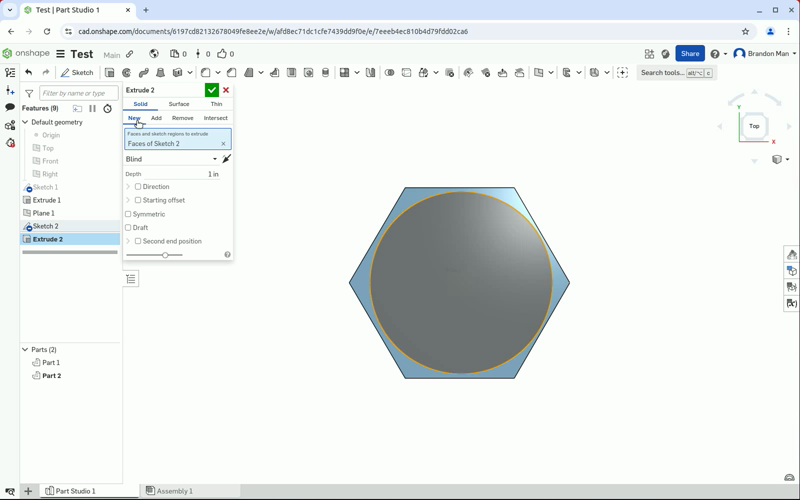
key(tab, 4)
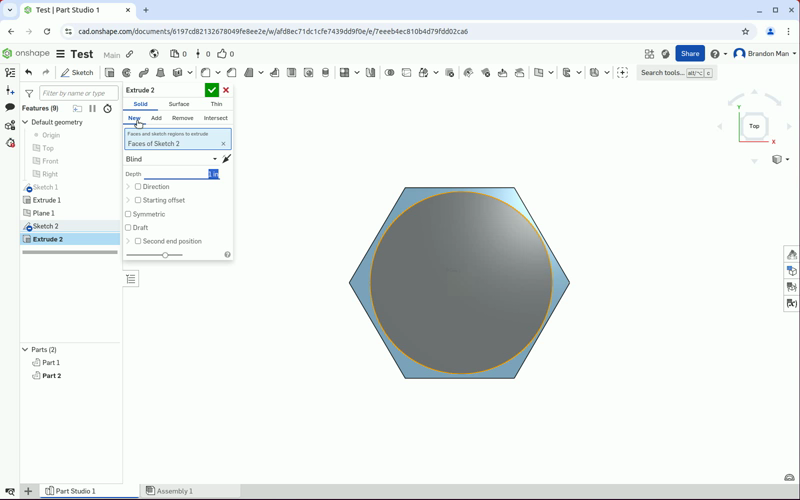
text(7.703)
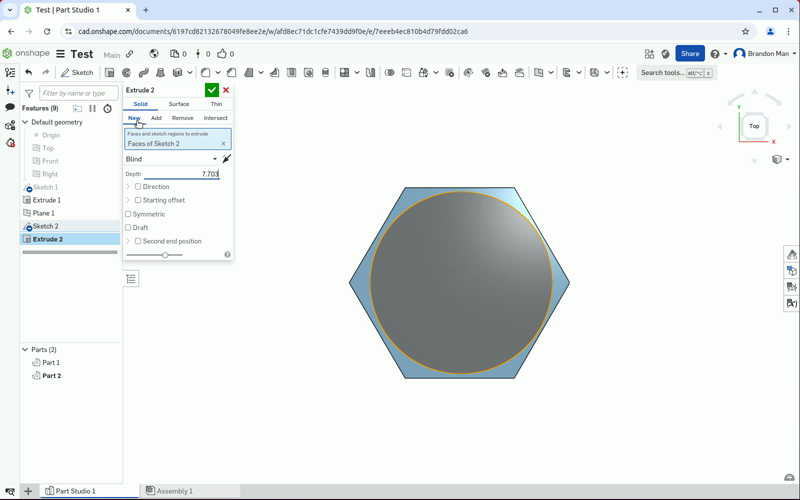
key(enter)
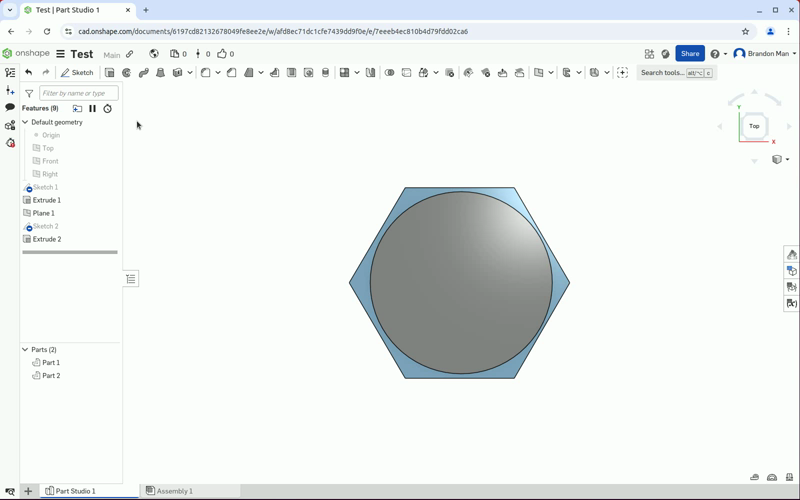
key(shift+h)
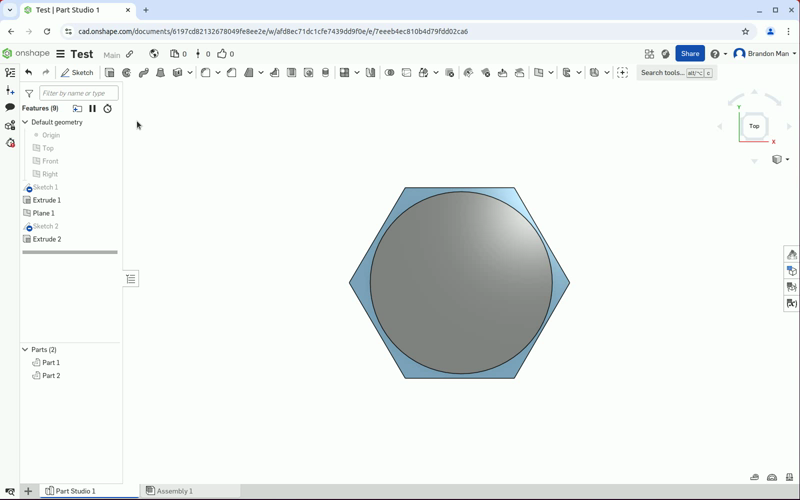
key(shift+h)
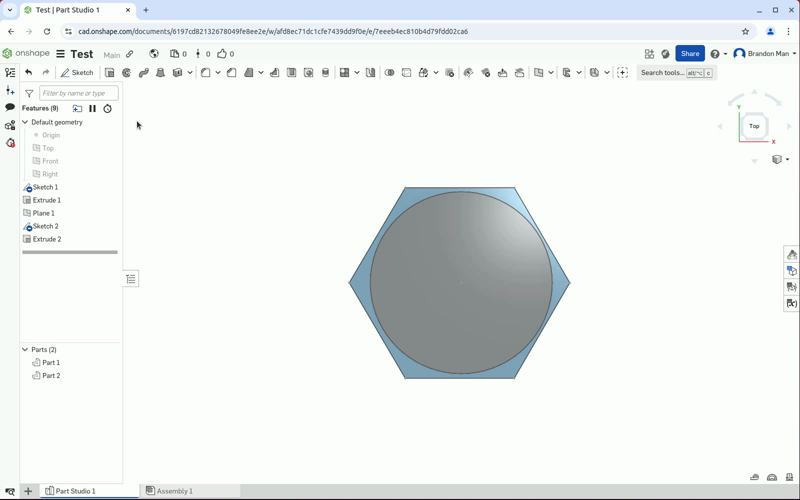
key(shift+7)
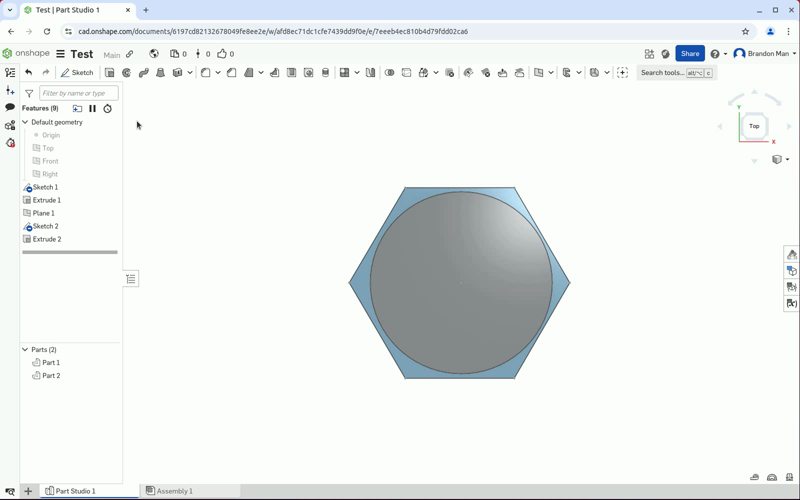
key(up, 3)
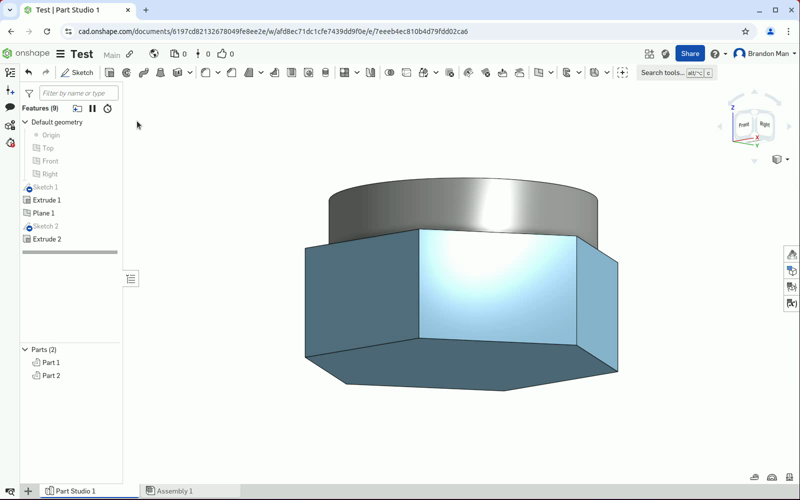
key(left, 3)
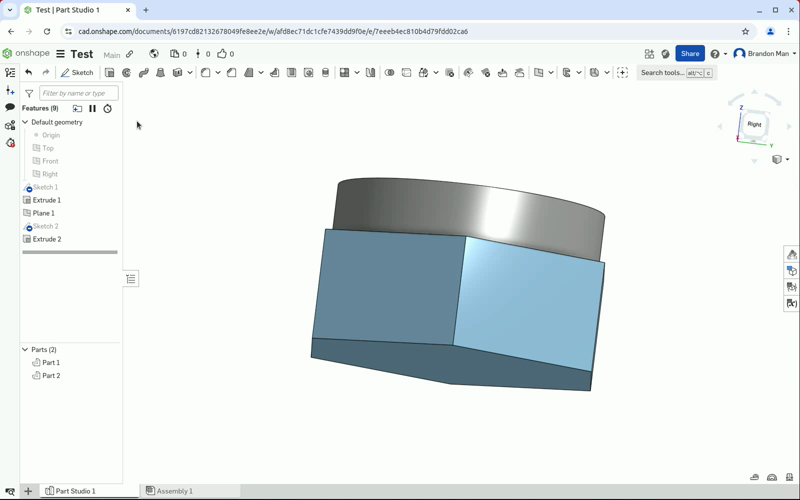
key(right, 3)
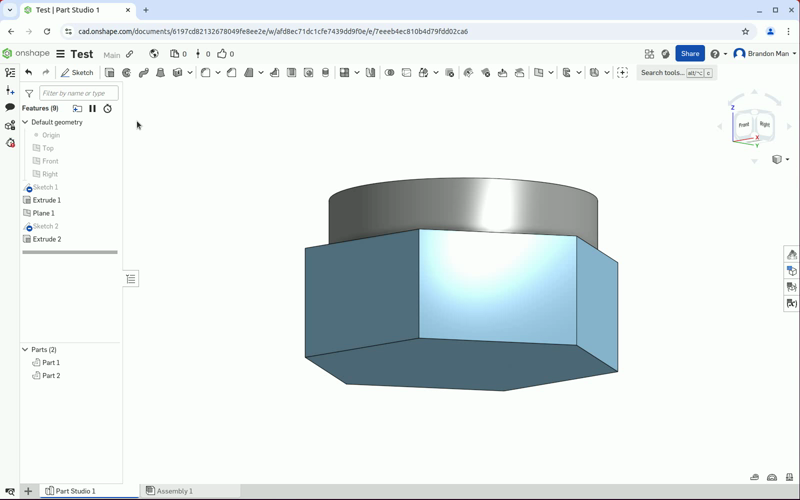
key(down, 3)
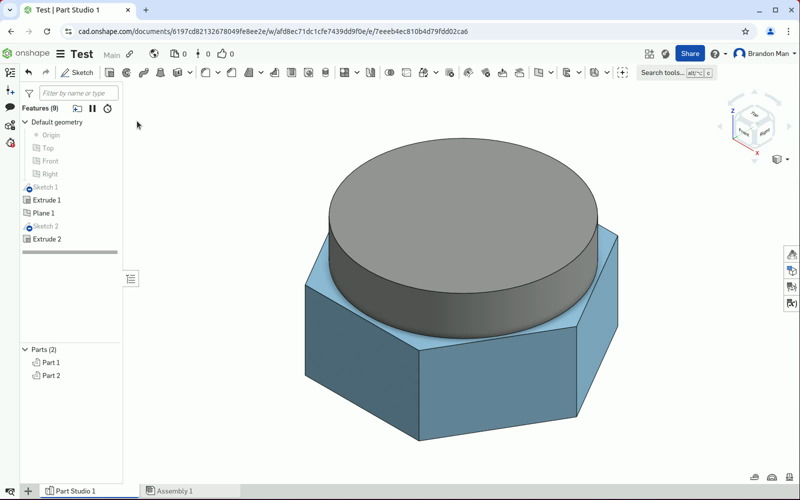
mouse_move(73, 189)
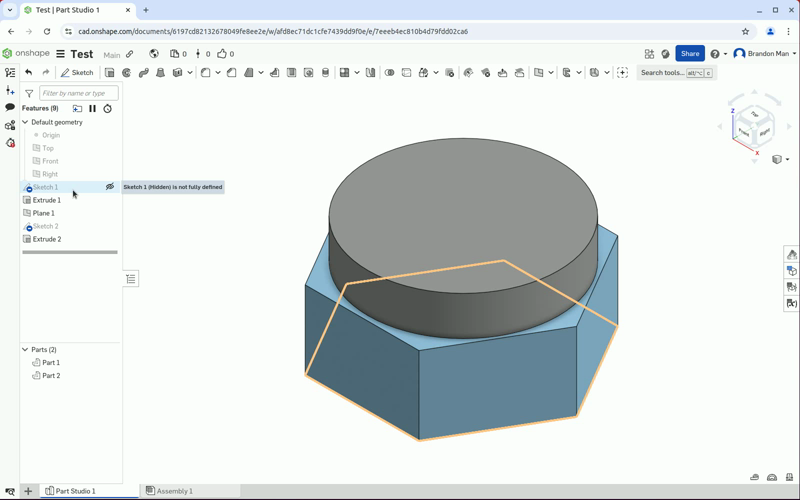
click(73, 189)